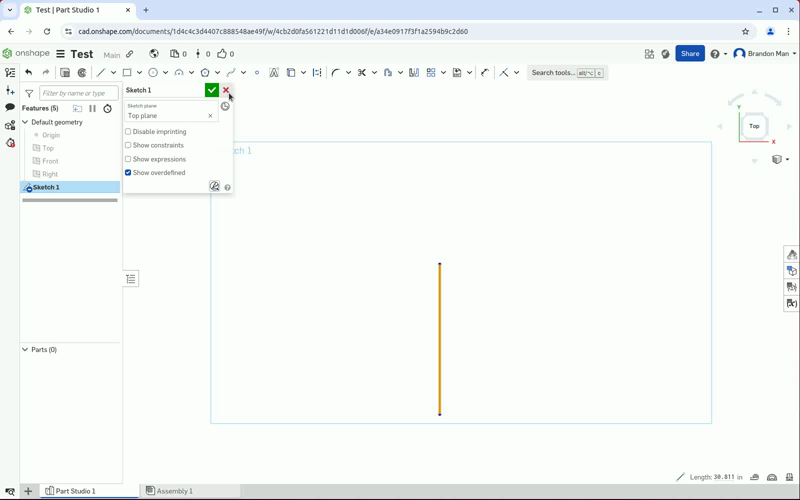
key(shift+h)
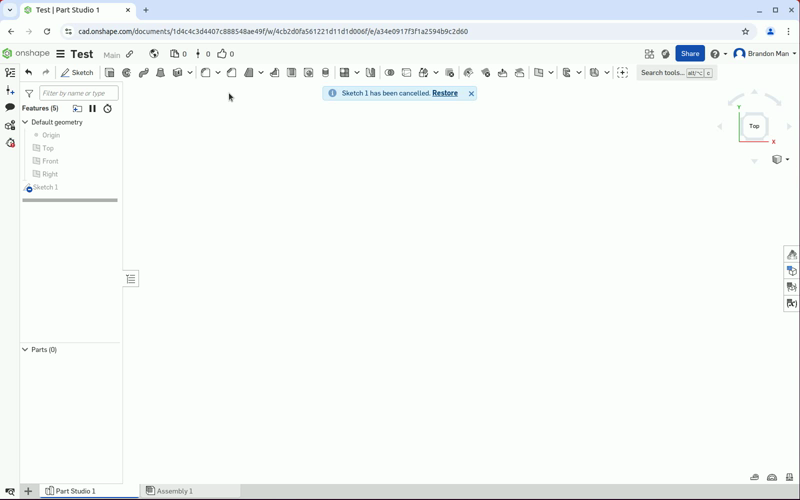
mouse_move(73, 352)
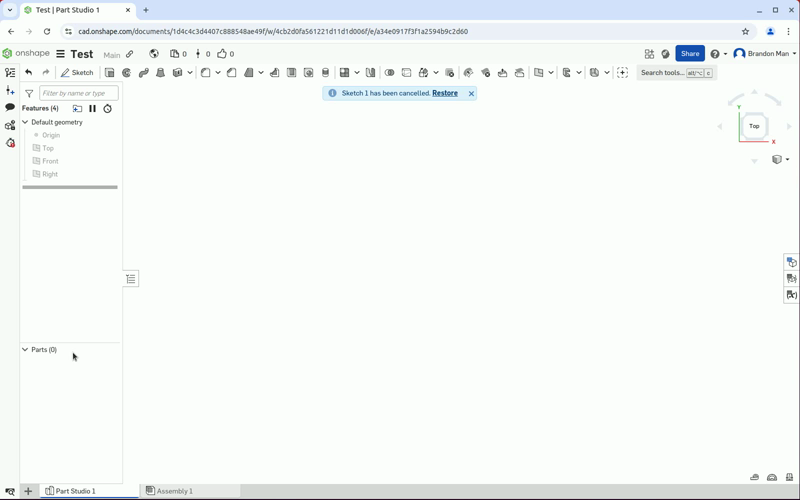
key(y)
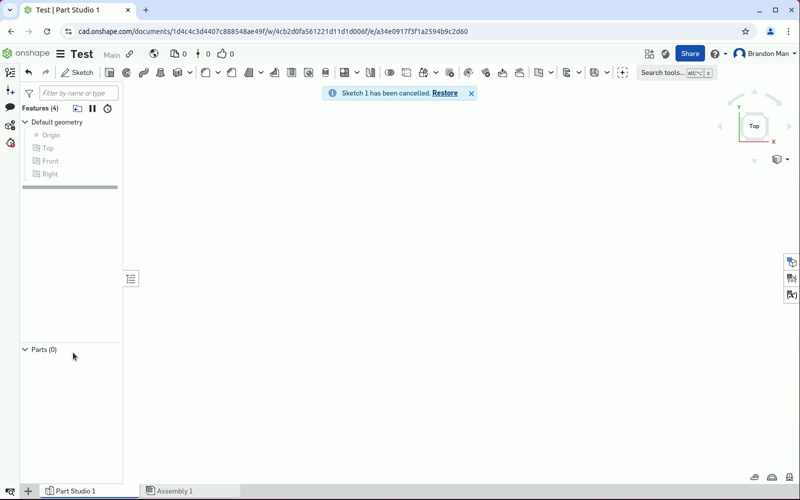
key(shift+p)
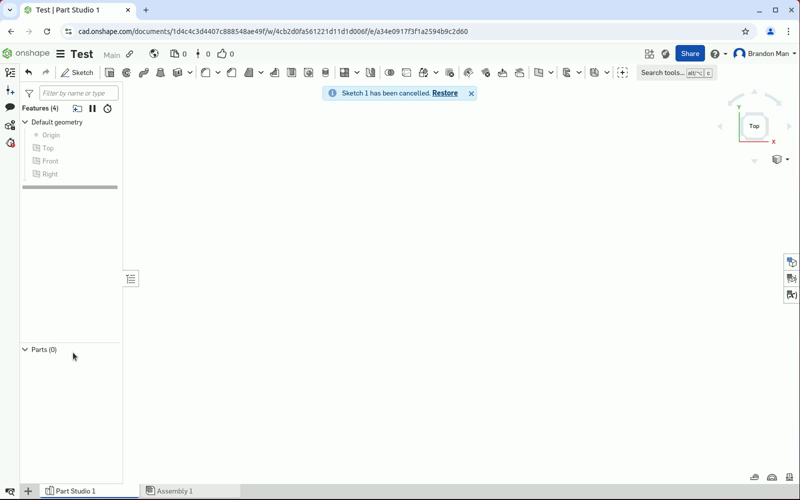
key(space)
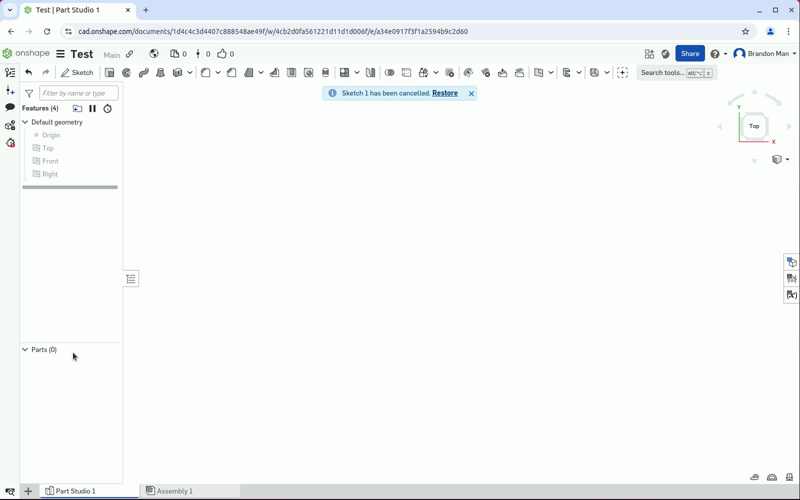
key_down(shift)
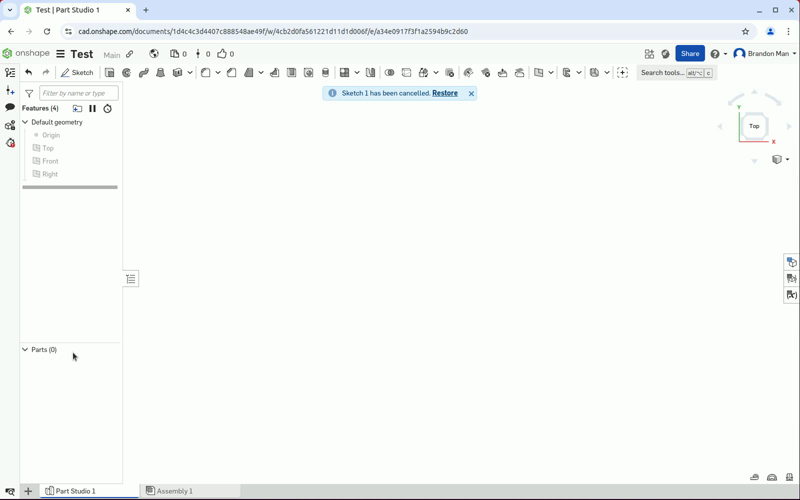
key(up)
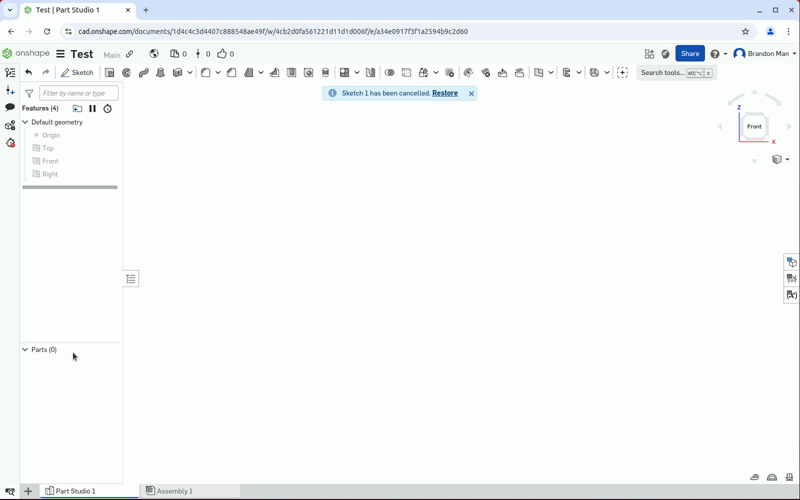
key_up(shift)
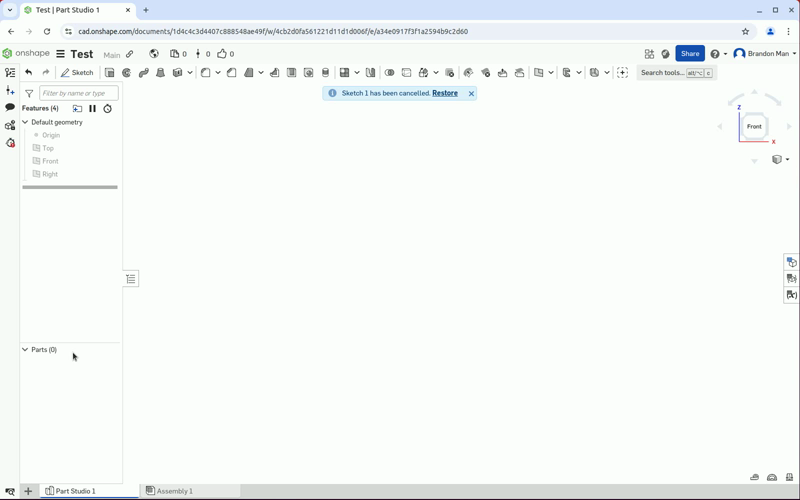
mouse_move(73, 352)
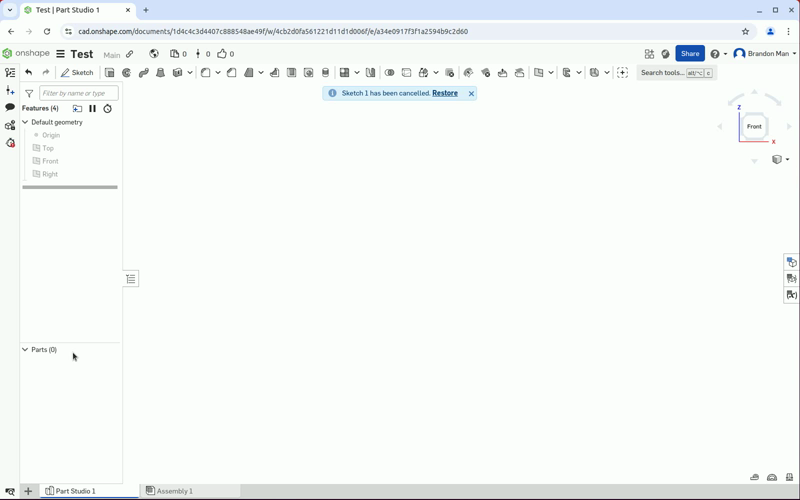
key(shift+y)
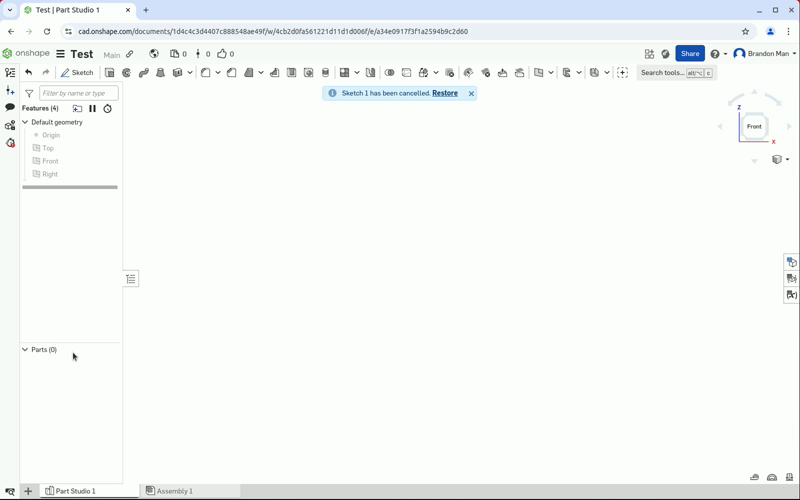
key(shift+s)
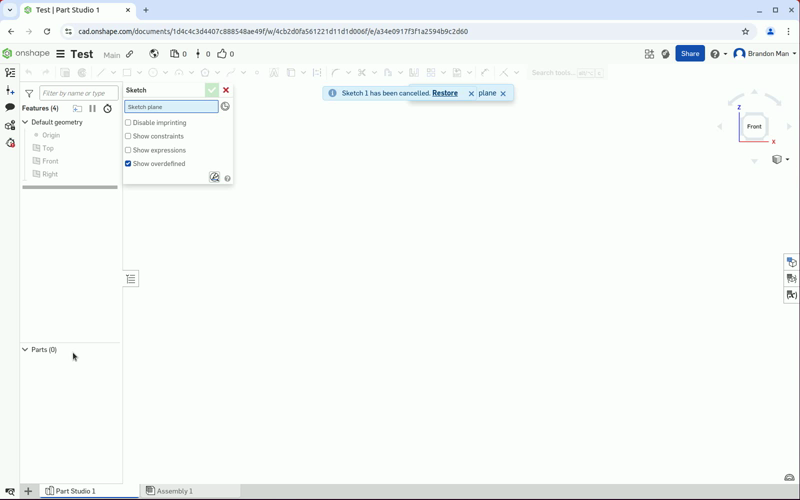
mouse_move(73, 163)
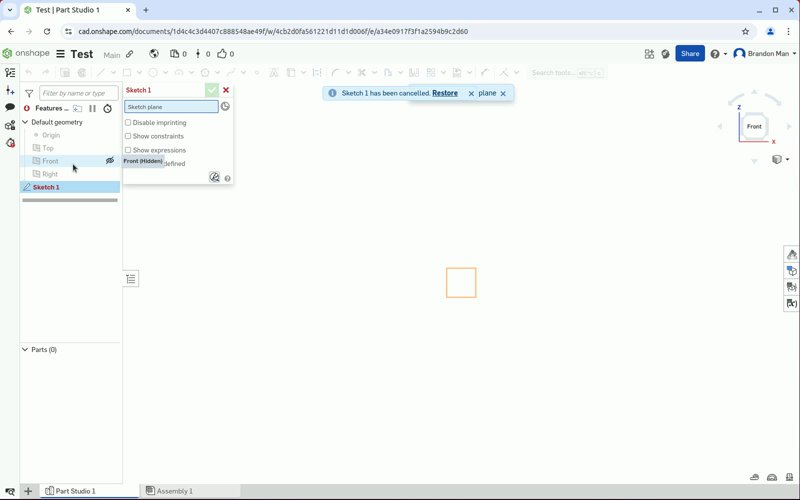
click(73, 163)
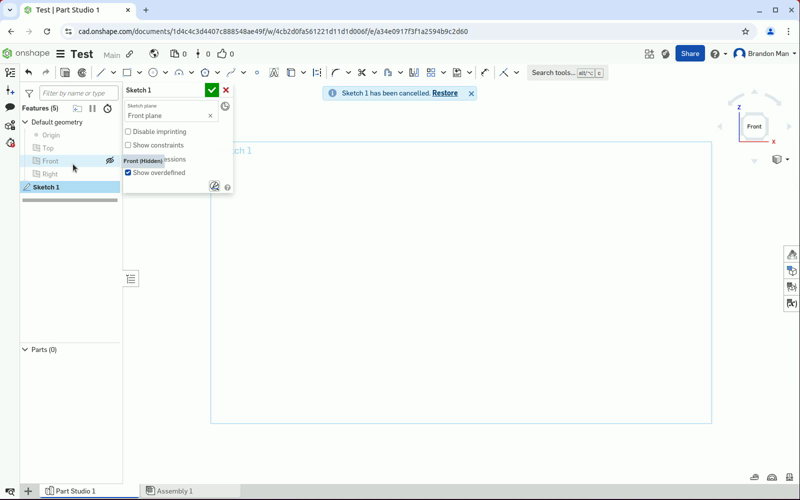
mouse_move(73, 352)
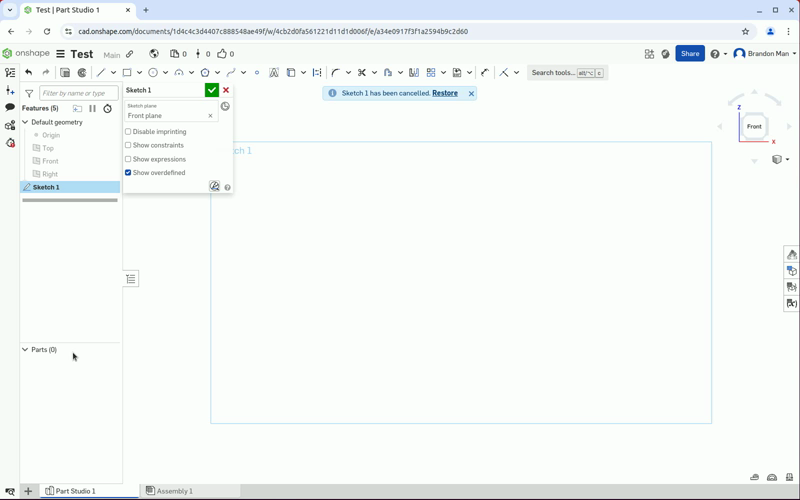
key(y)
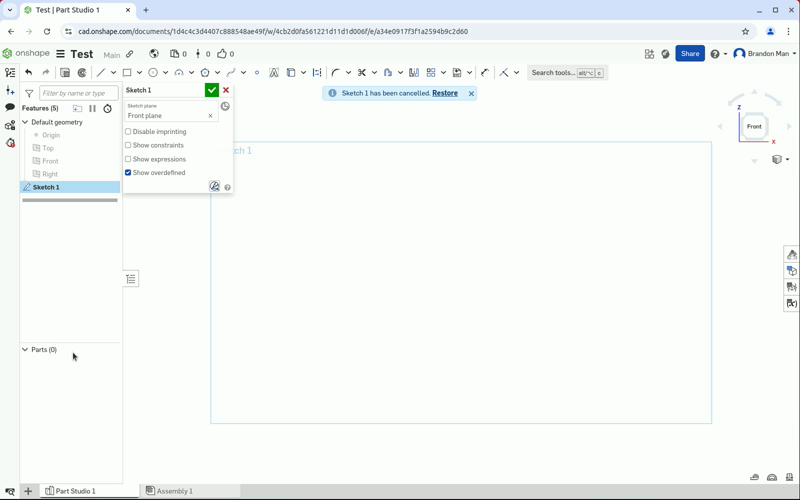
key(l)
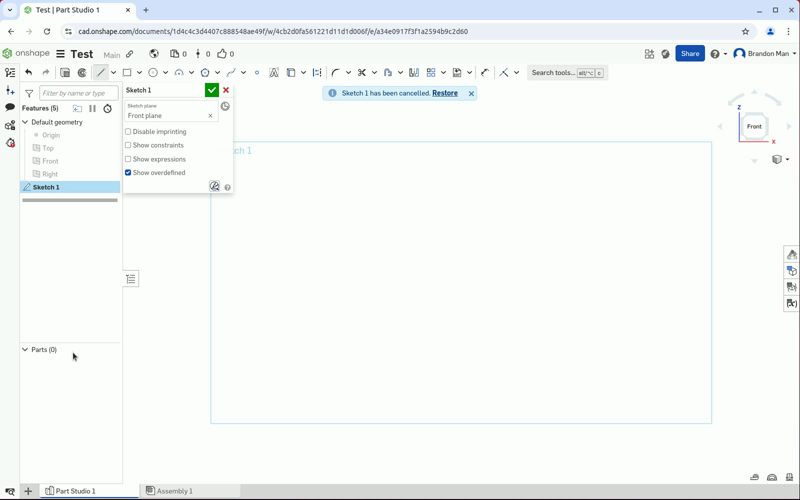
key_down(shift)
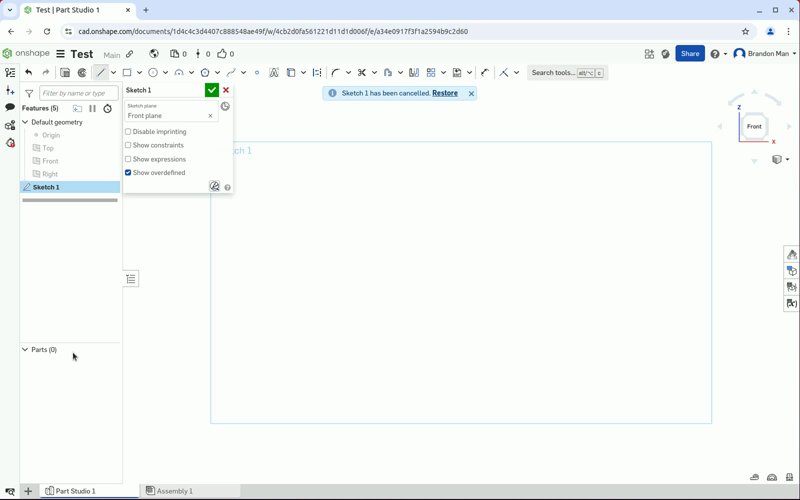
mouse_move(362, 368)
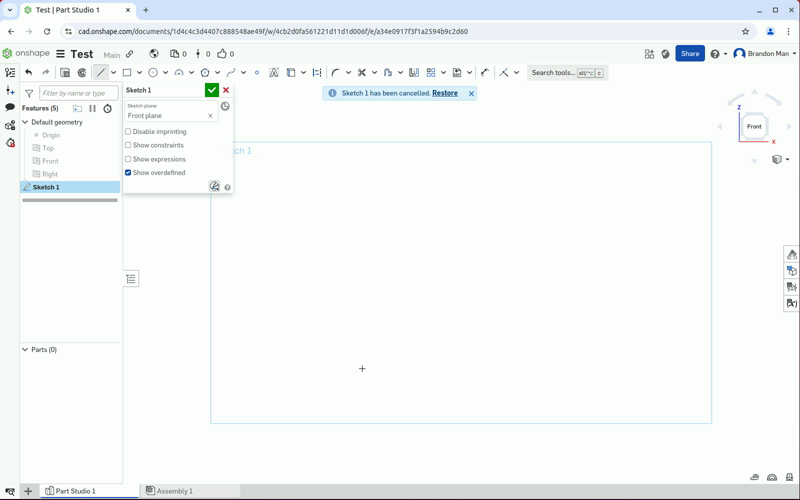
click(362, 368)
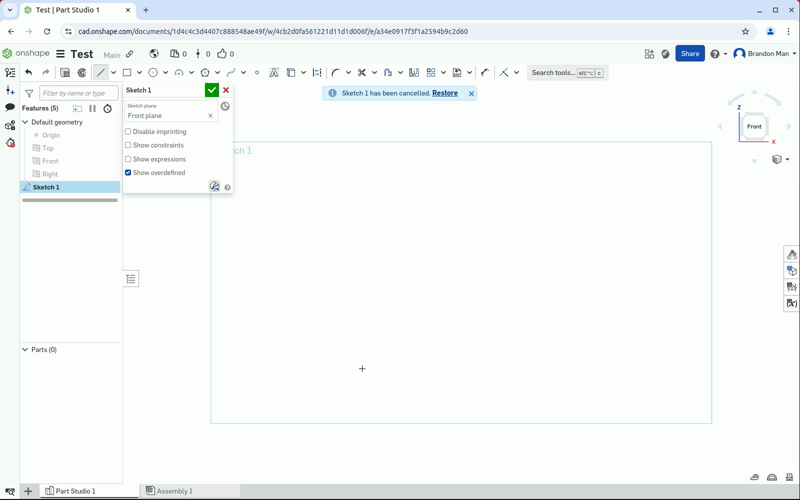
key_up(shift)
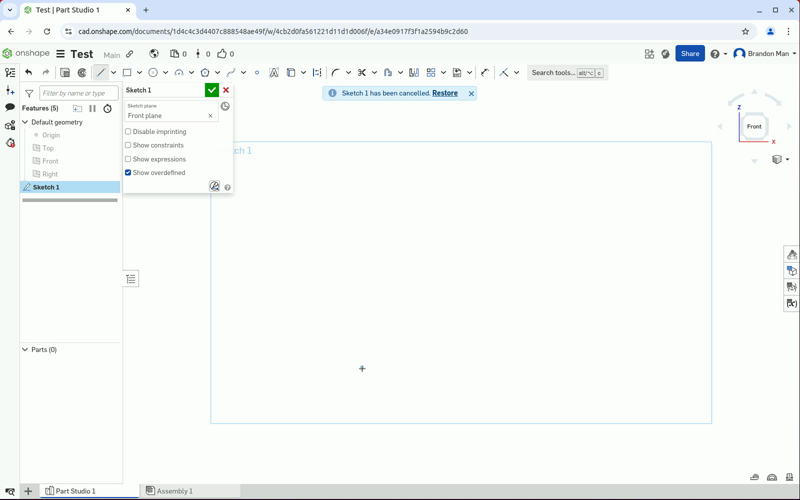
key_down(shift)
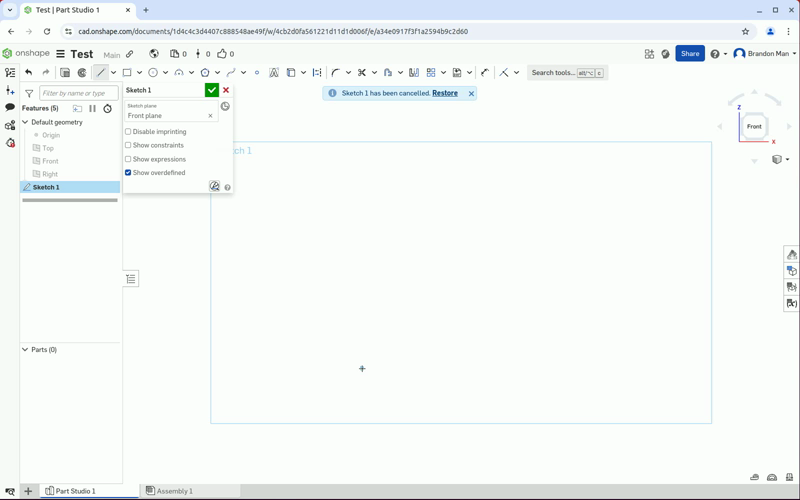
mouse_move(572, 368)
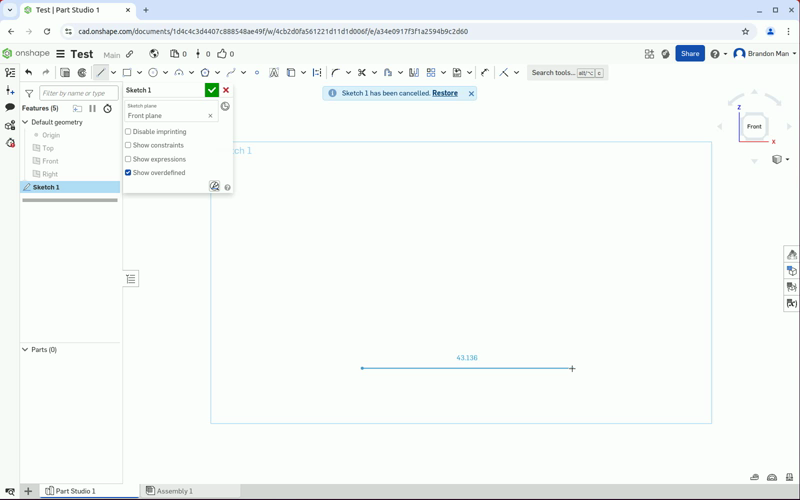
click(572, 368)
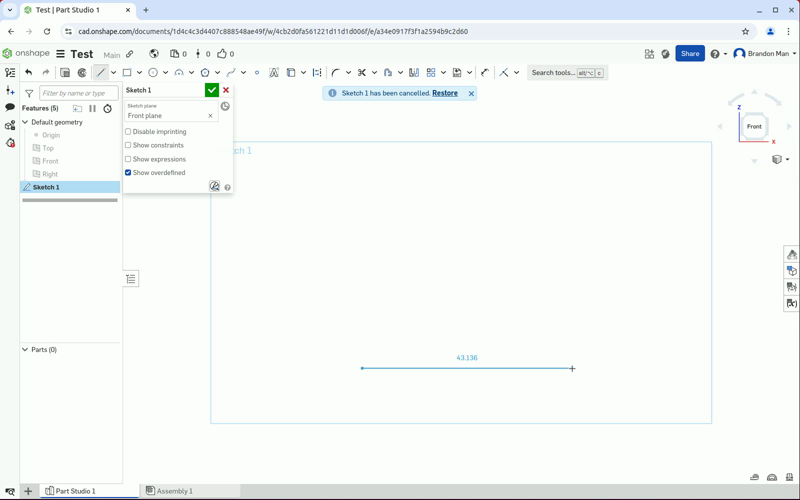
key_up(shift)
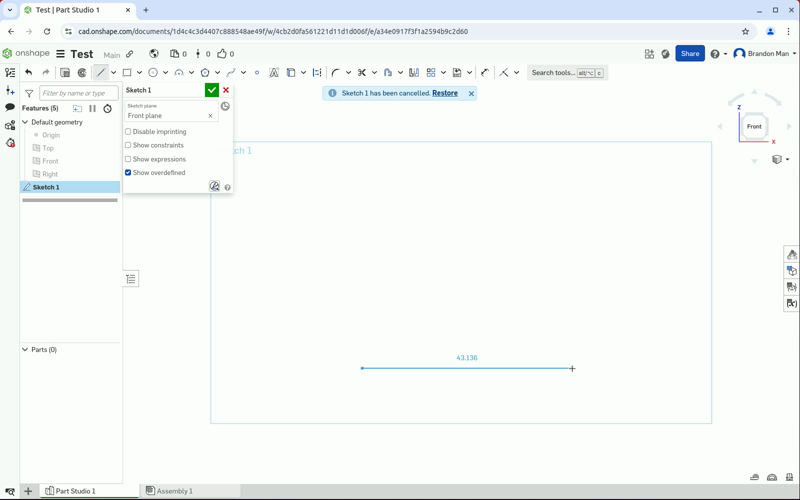
key_down(shift)
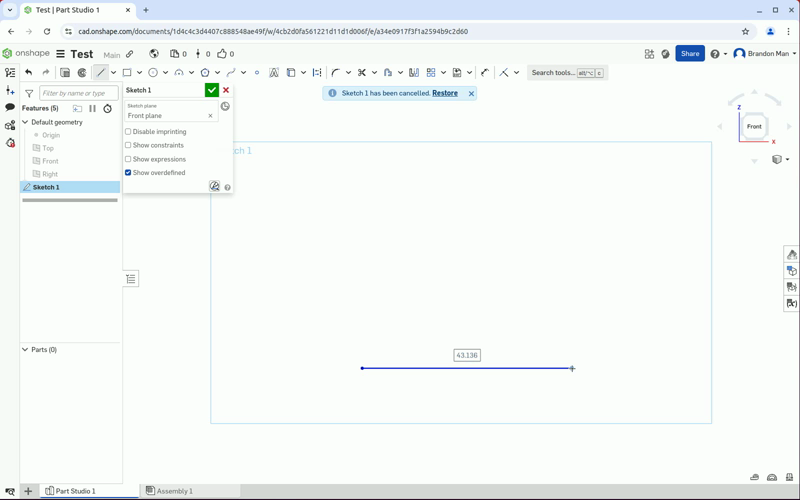
mouse_move(572, 262)
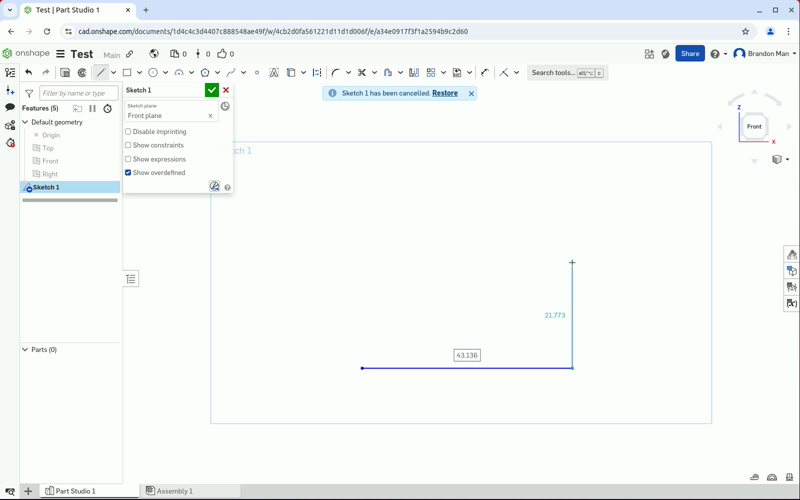
click(572, 262)
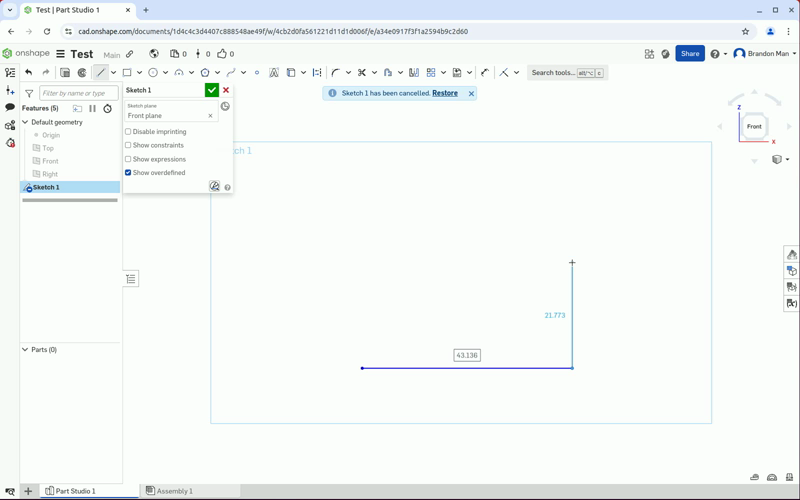
key_up(shift)
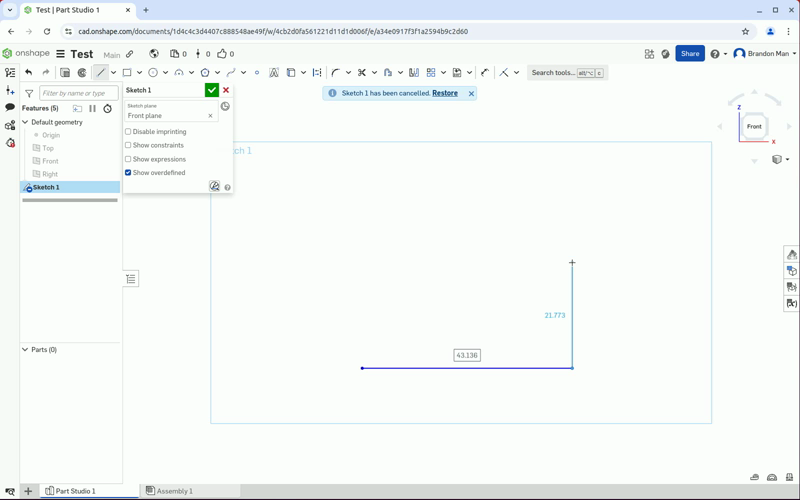
key_down(shift)
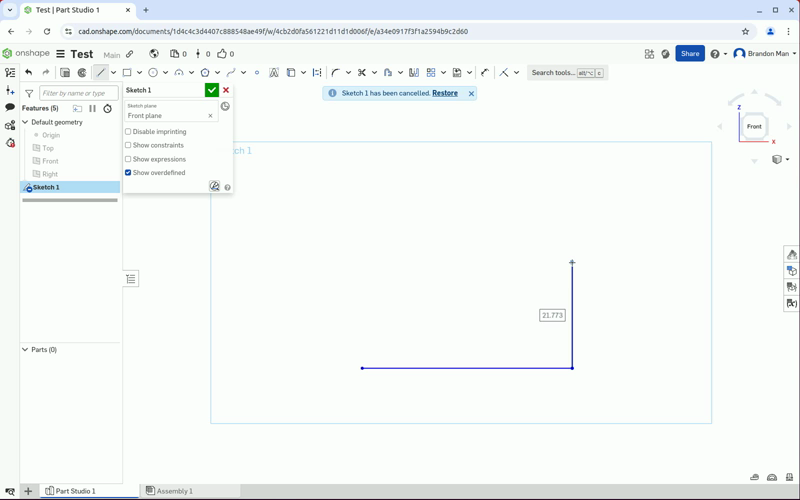
mouse_move(362, 262)
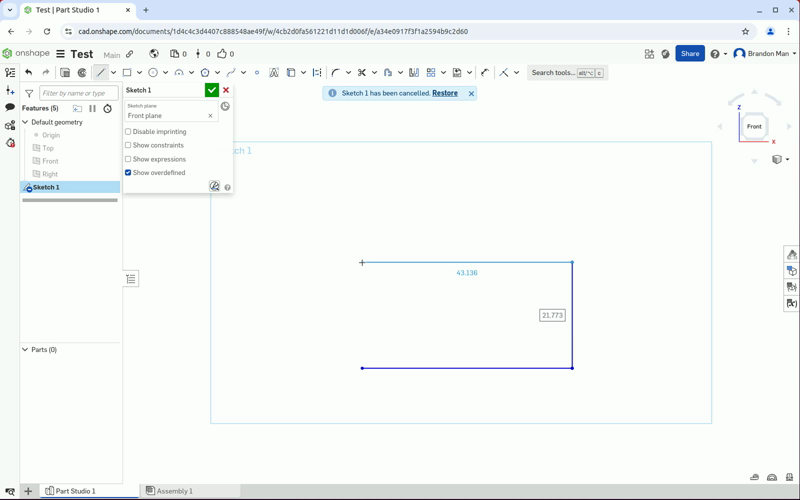
click(362, 262)
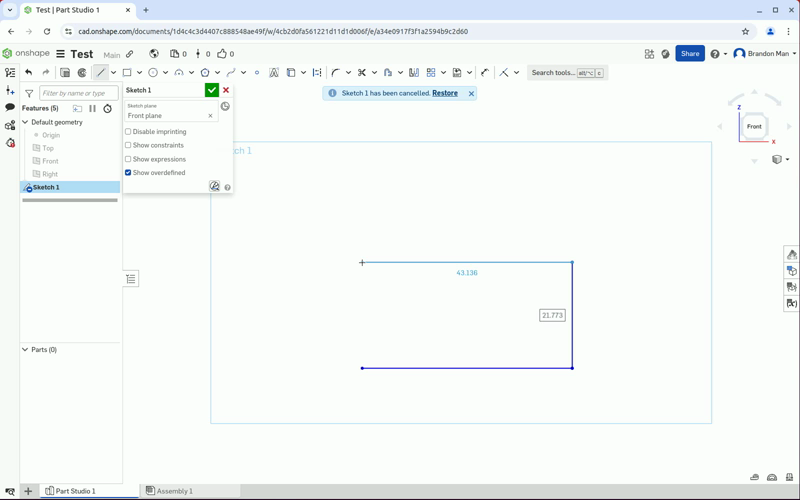
key_up(shift)
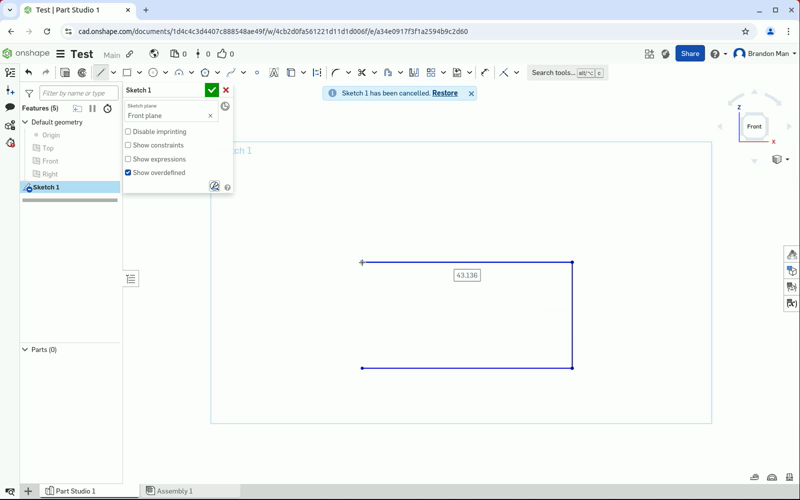
key_down(shift)
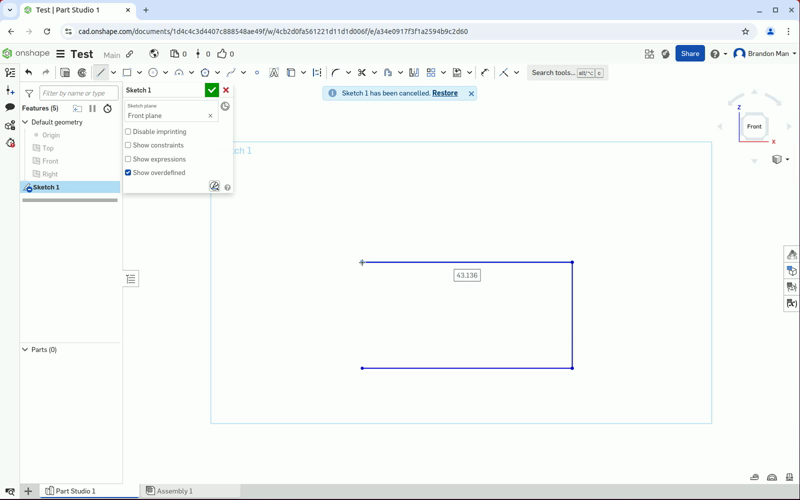
mouse_move(362, 368)
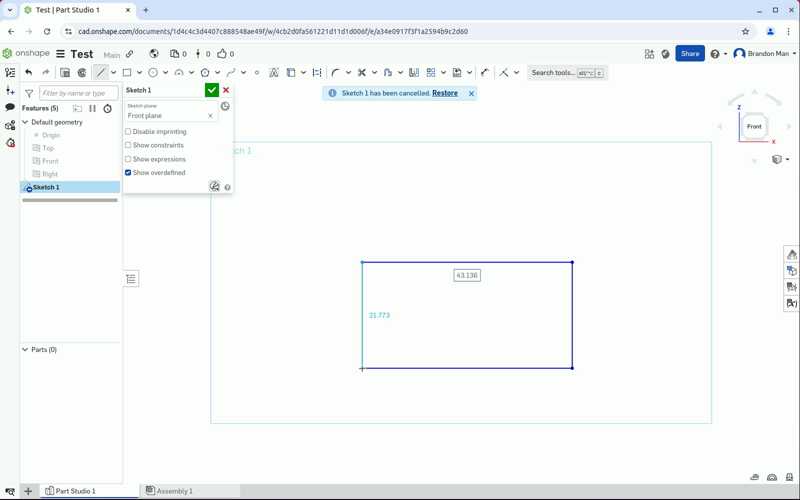
key_up(shift)
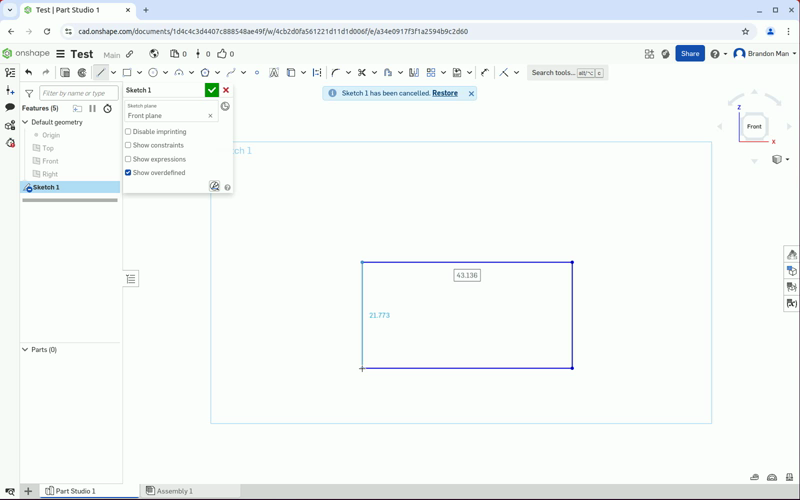
click(362, 368)
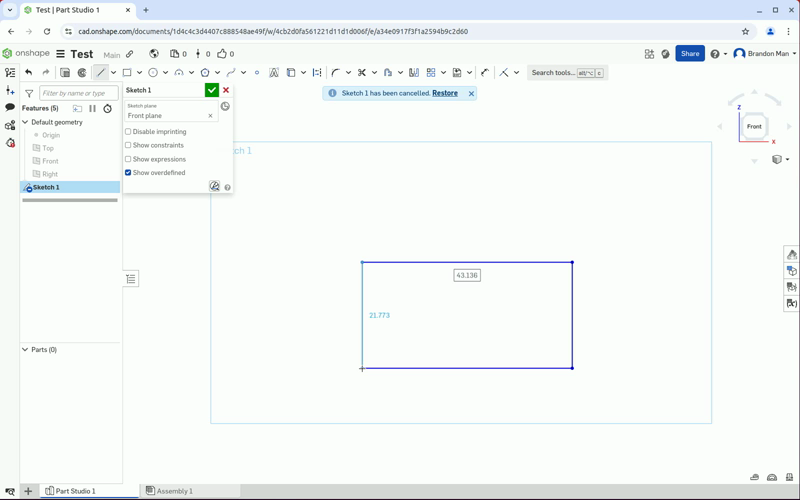
key(esc)
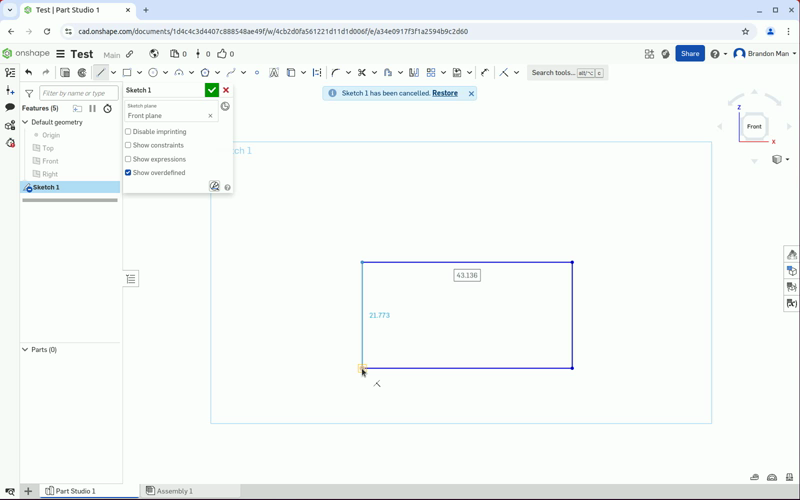
mouse_move(461, 308)
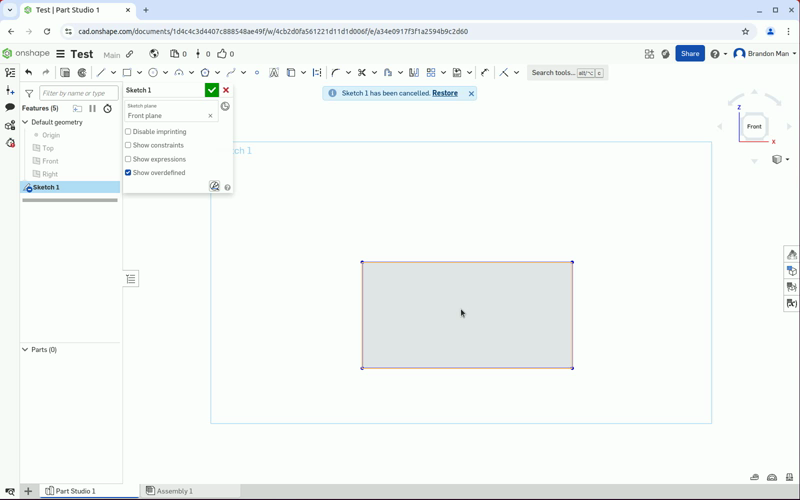
click(461, 308)
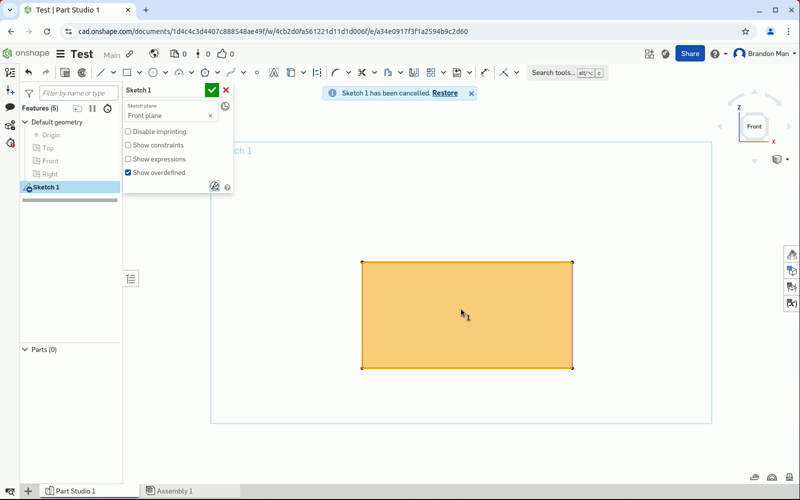
mouse_move(73, 352)
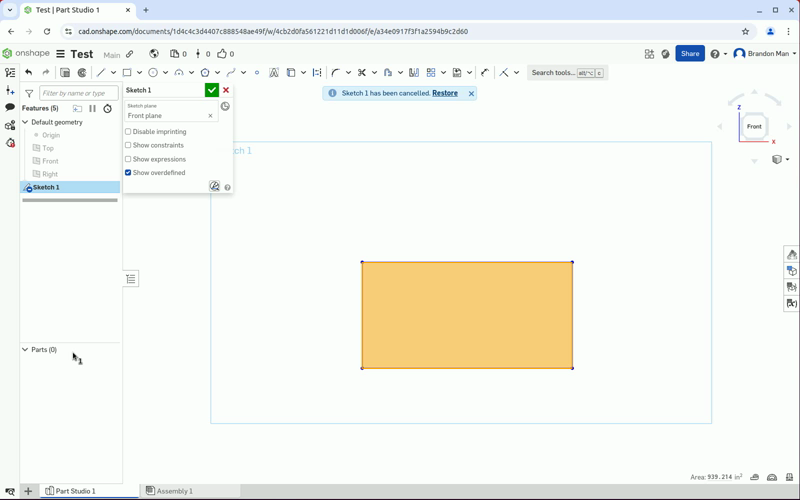
key(shift+y)
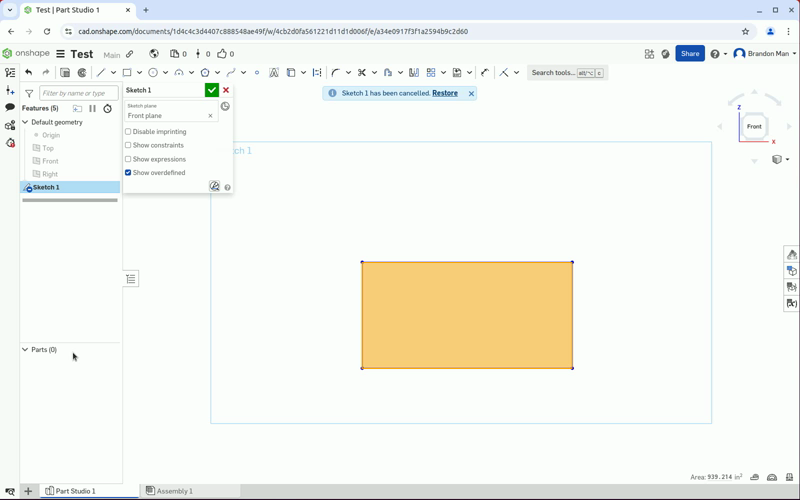
key(shift+e)
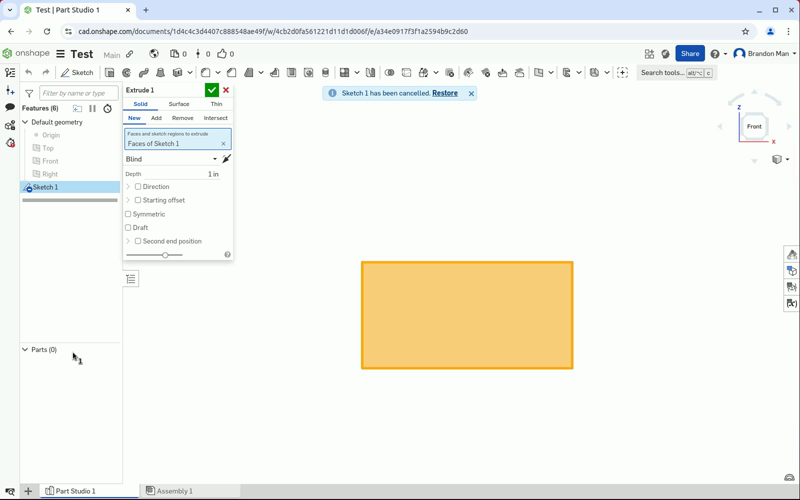
mouse_move(143, 106)
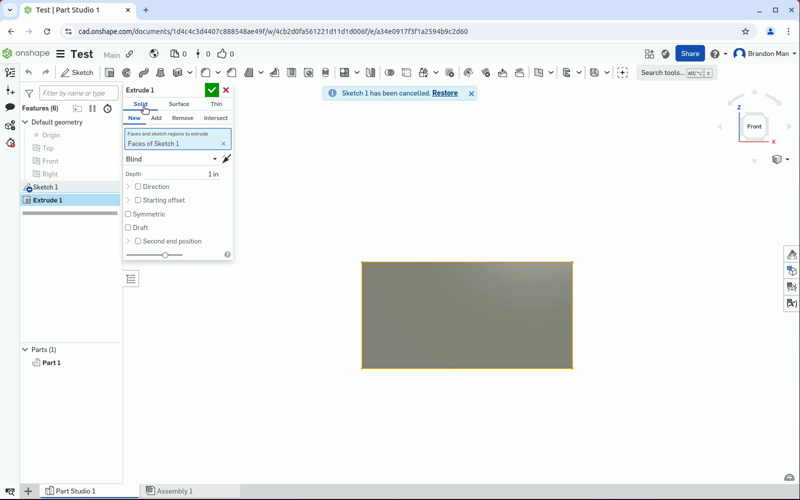
click(143, 106)
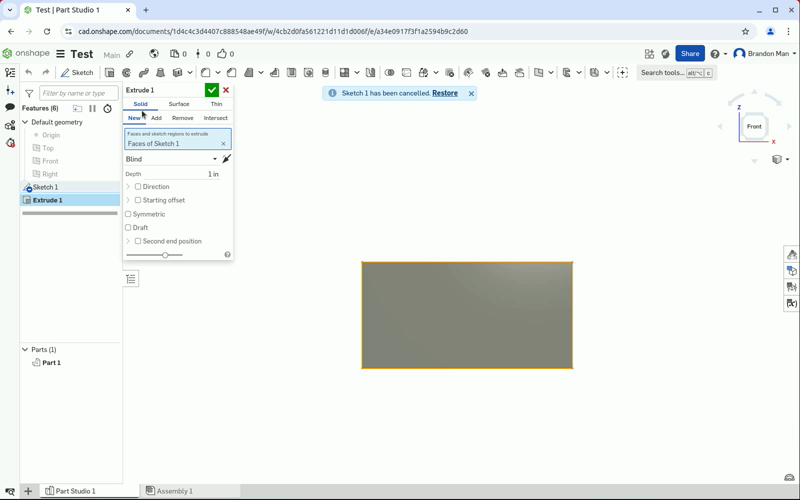
mouse_move(137, 120)
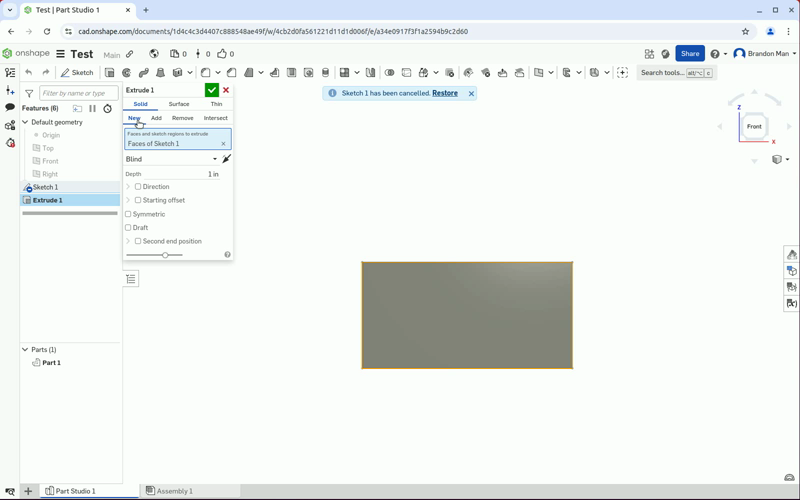
click(137, 120)
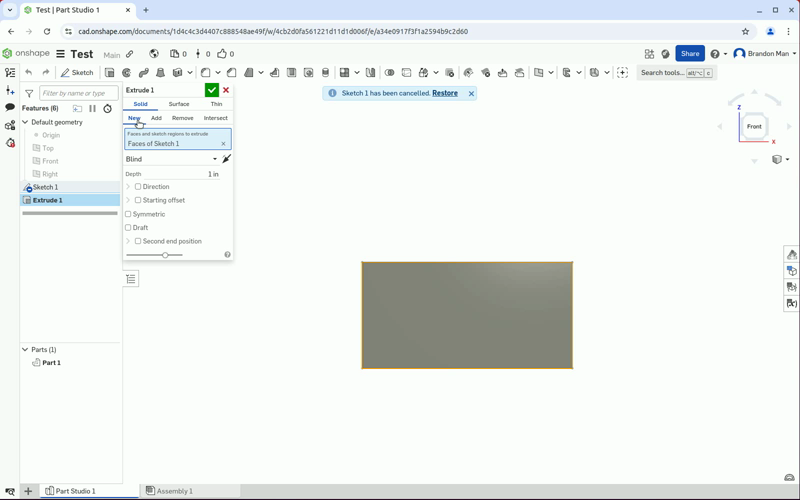
key(tab, 4)
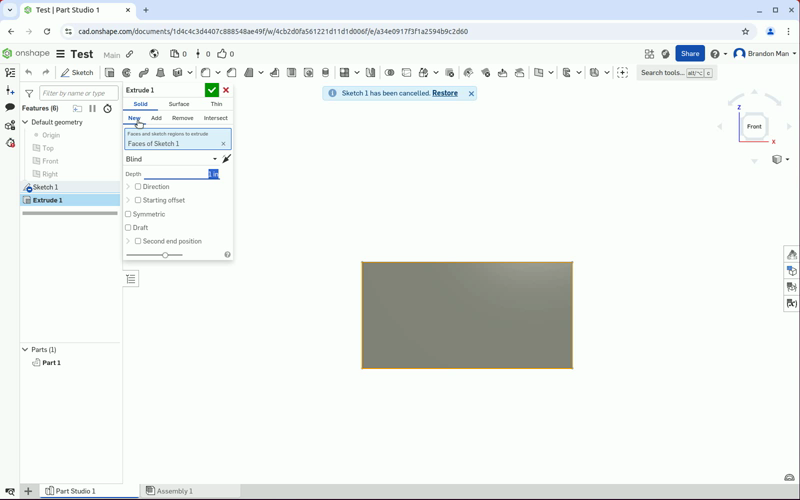
text(1.444)
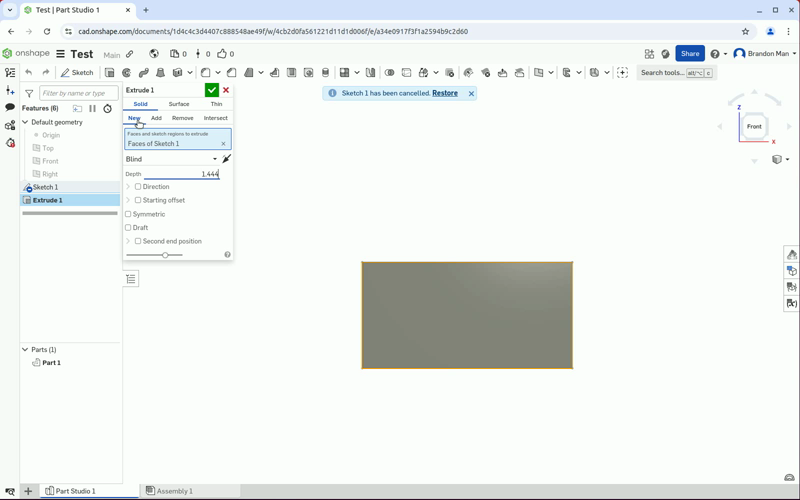
key(enter)
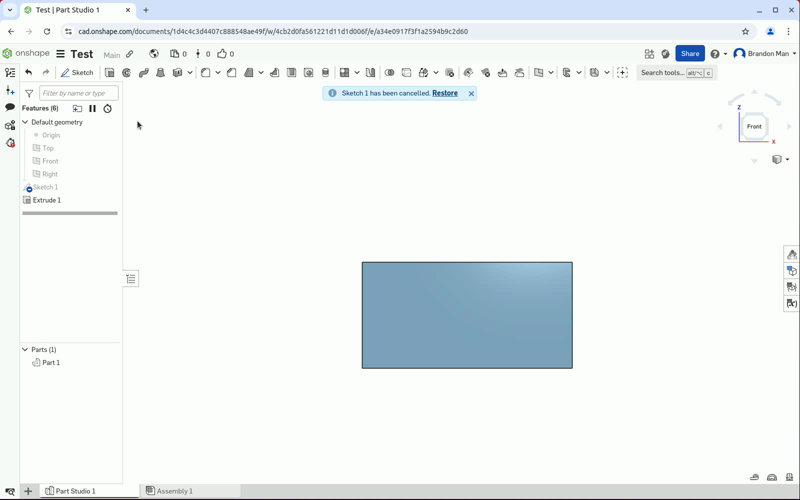
key(shift+h)
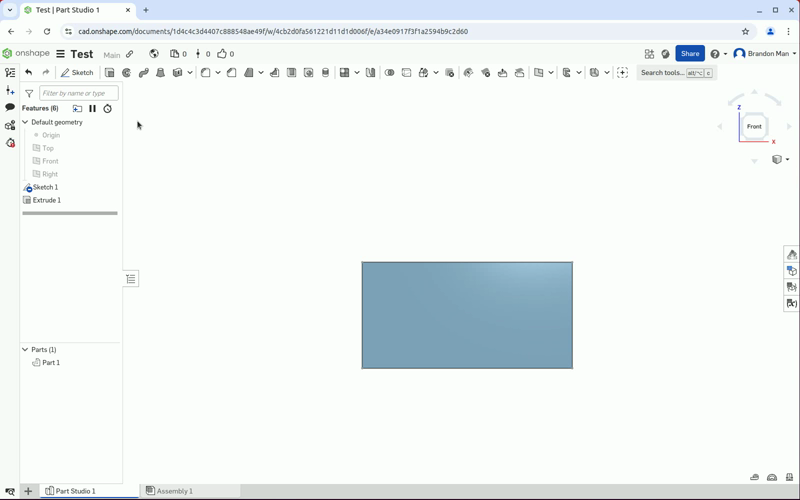
key(shift+h)
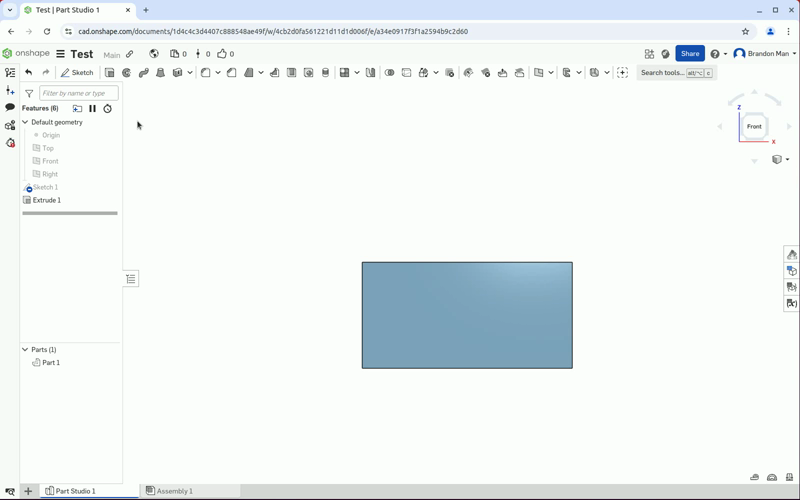
mouse_move(73, 189)
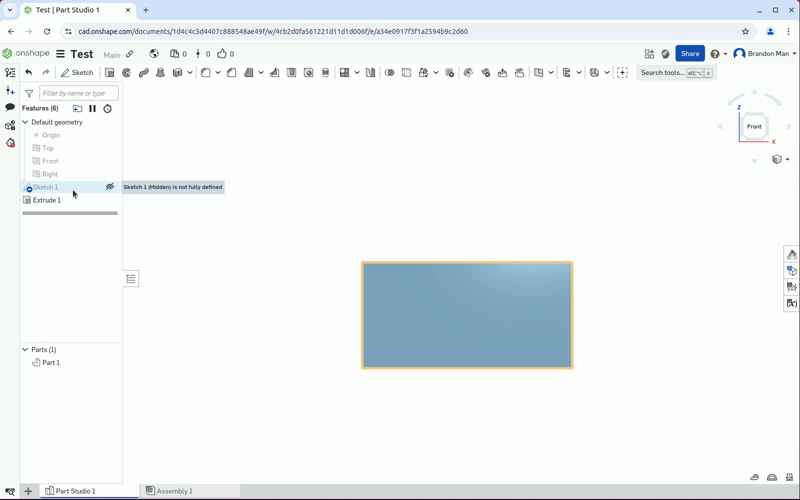
click(73, 189)
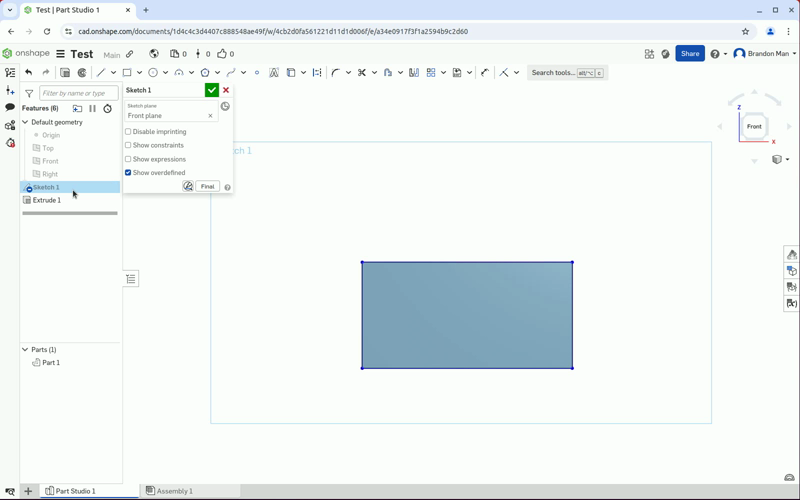
mouse_move(229, 92)
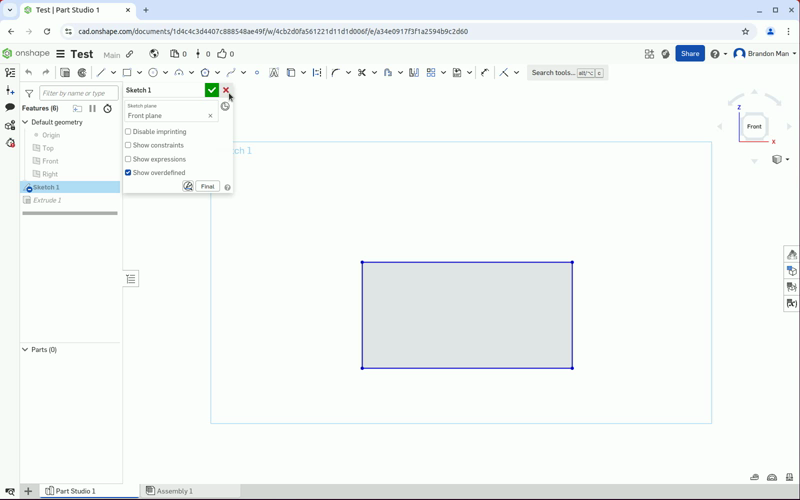
click(229, 92)
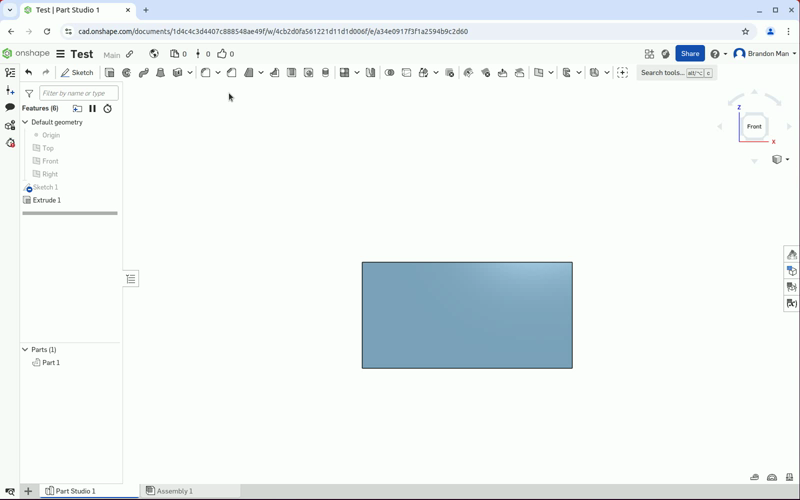
mouse_move(541, 75)
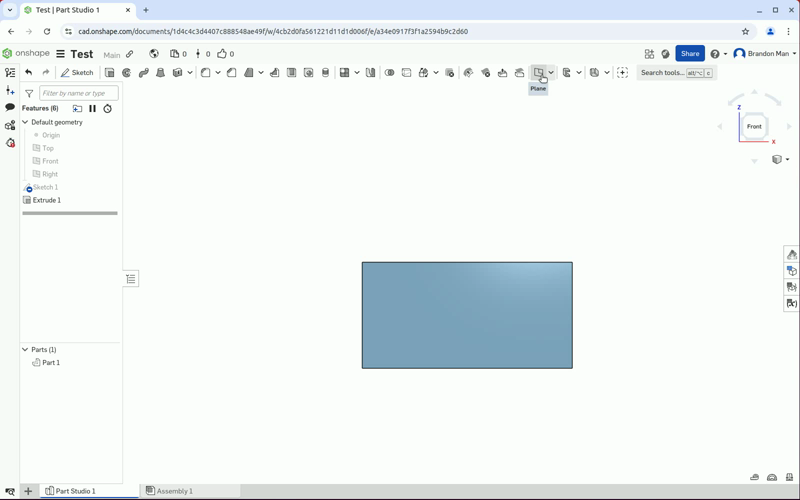
click(541, 75)
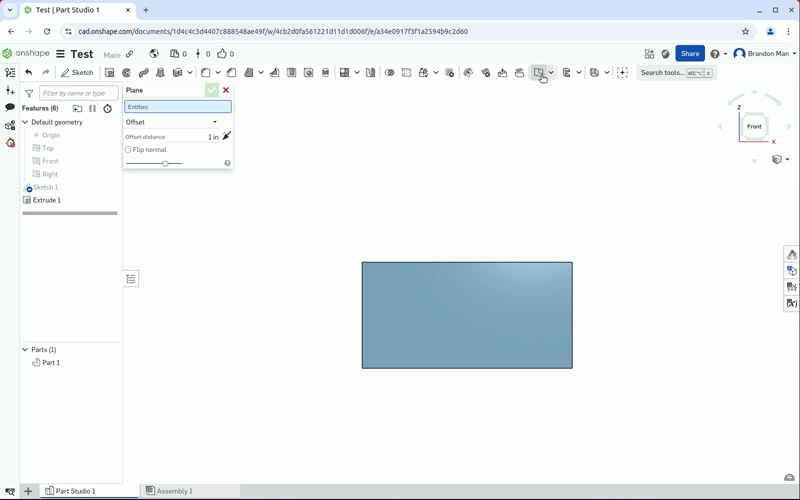
mouse_move(73, 163)
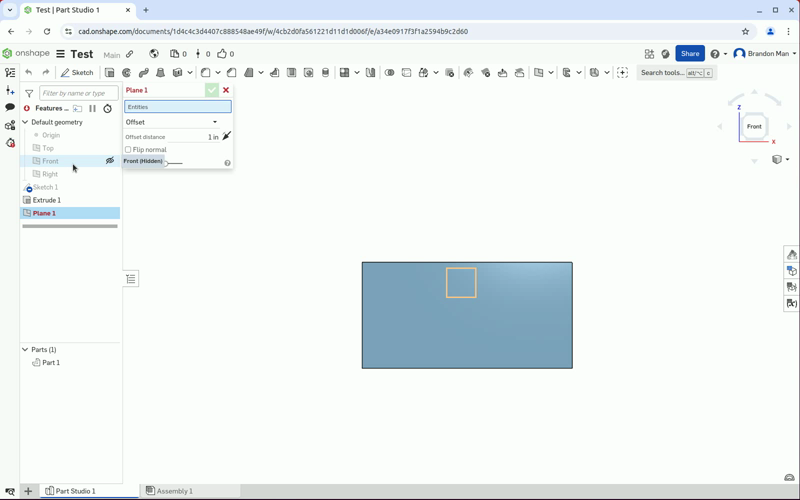
click(73, 163)
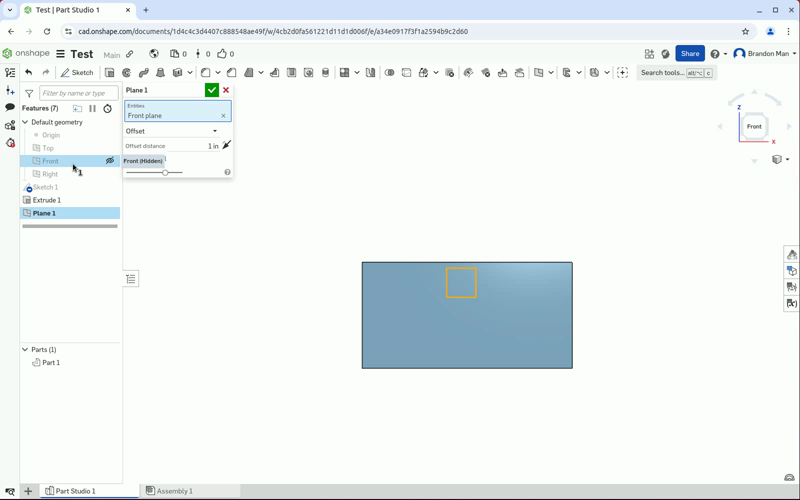
key(tab, 2)
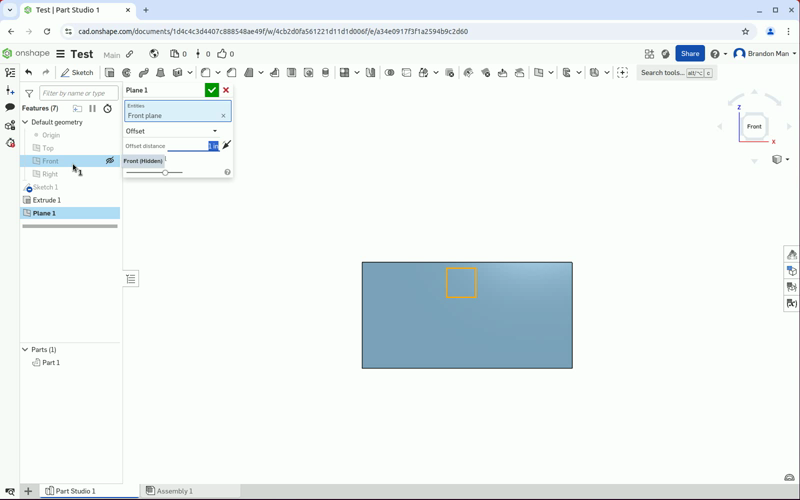
text(1.448)
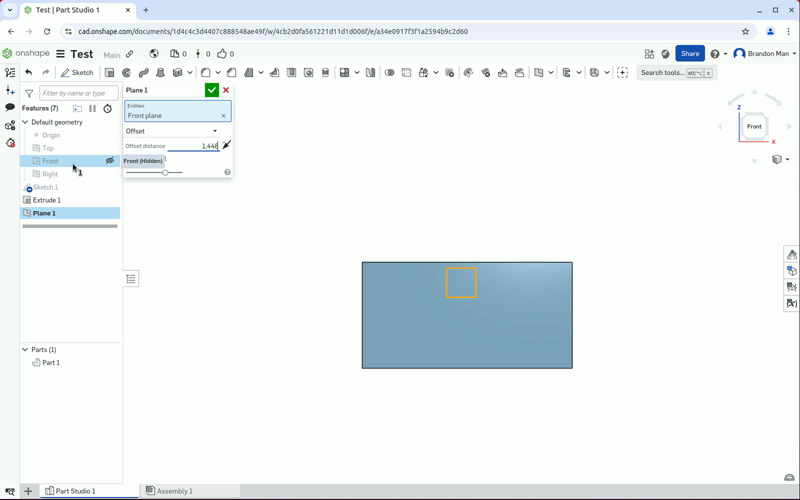
key(enter, 2)
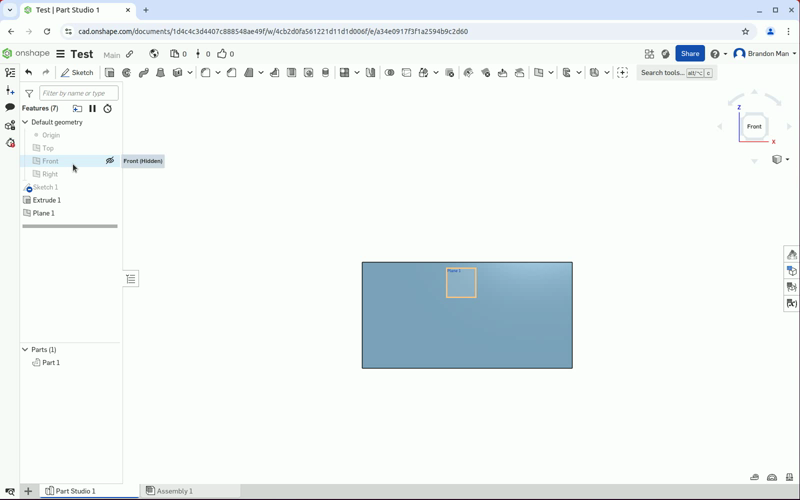
key(shift+s)
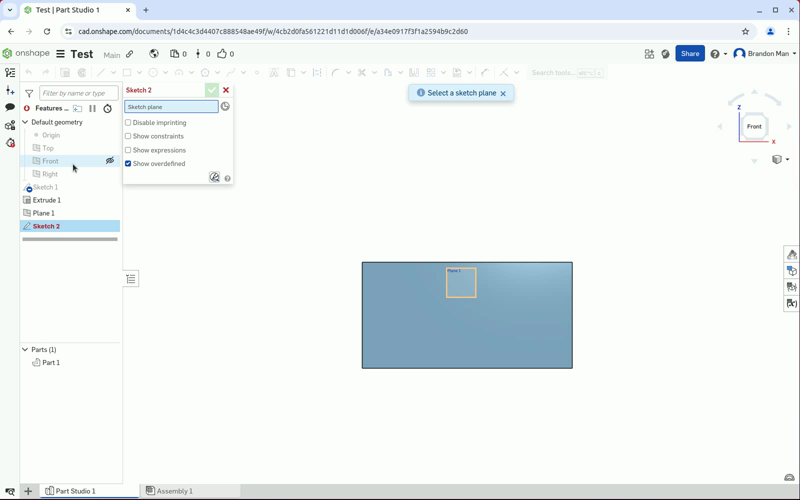
mouse_move(73, 215)
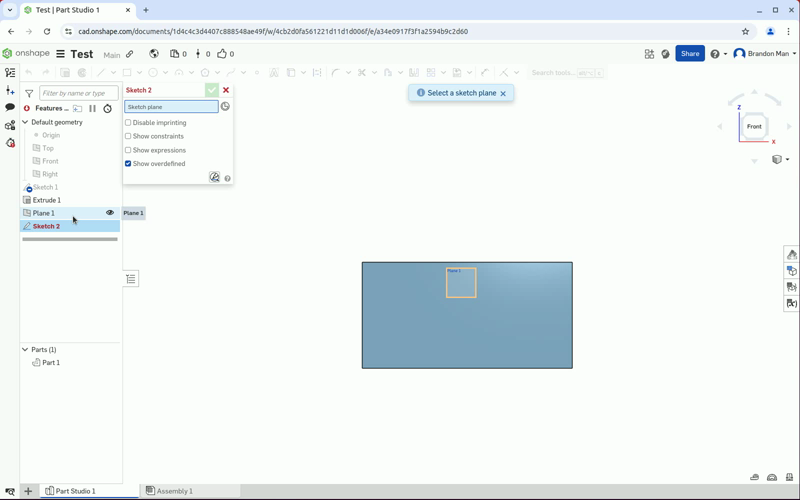
click(73, 215)
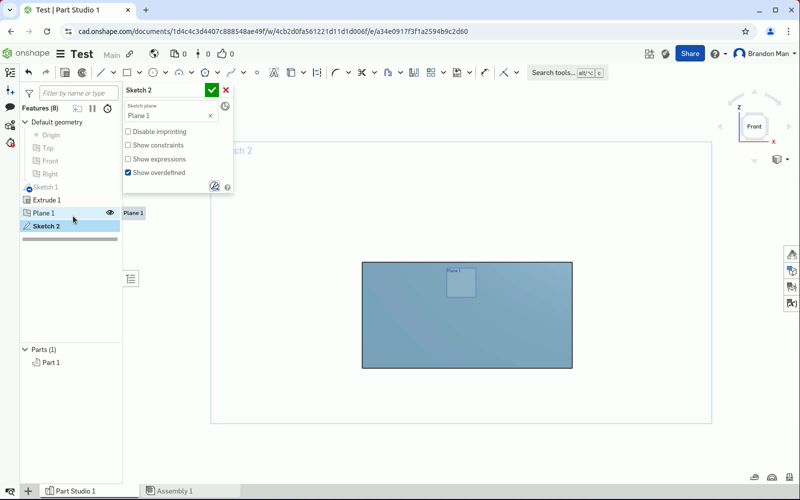
mouse_move(73, 352)
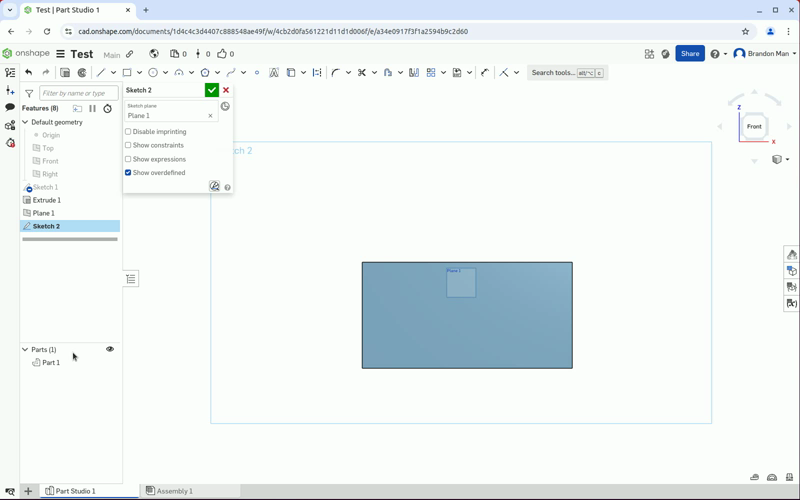
key(y)
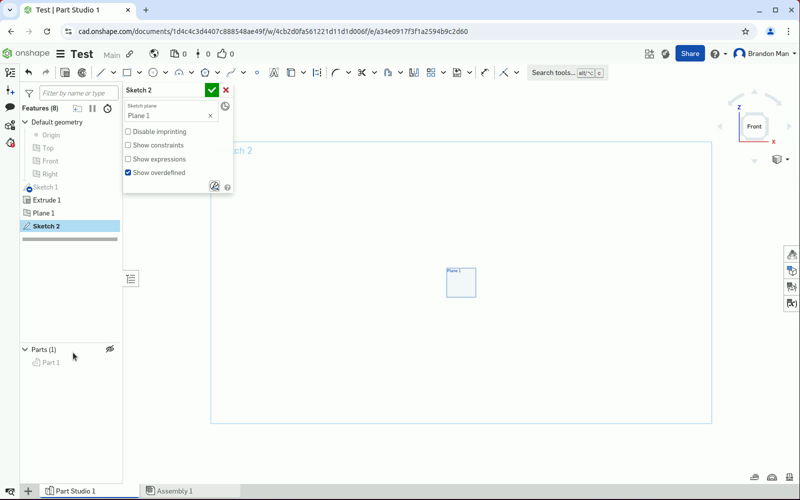
key(l)
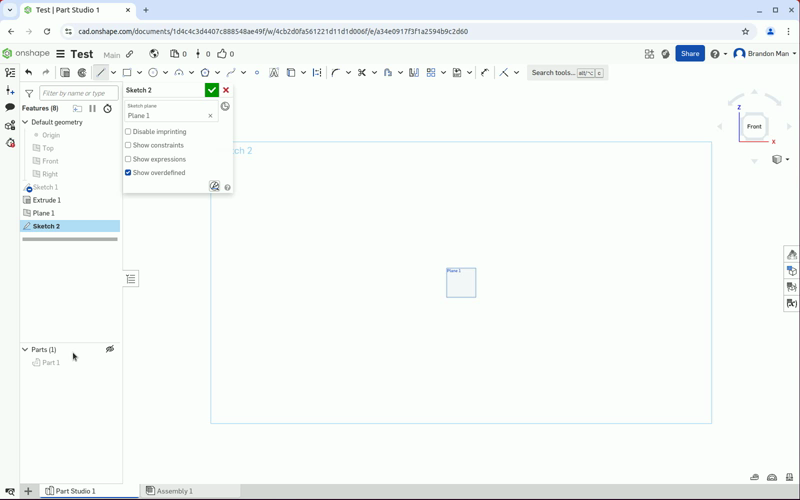
key_down(shift)
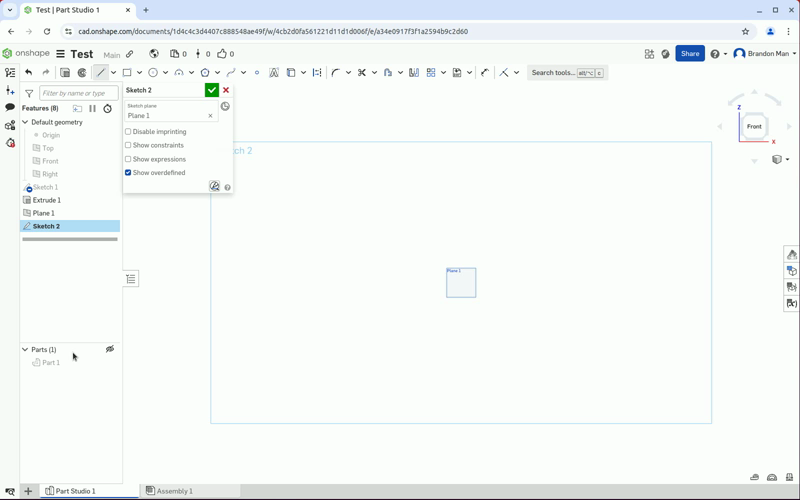
mouse_move(450, 300)
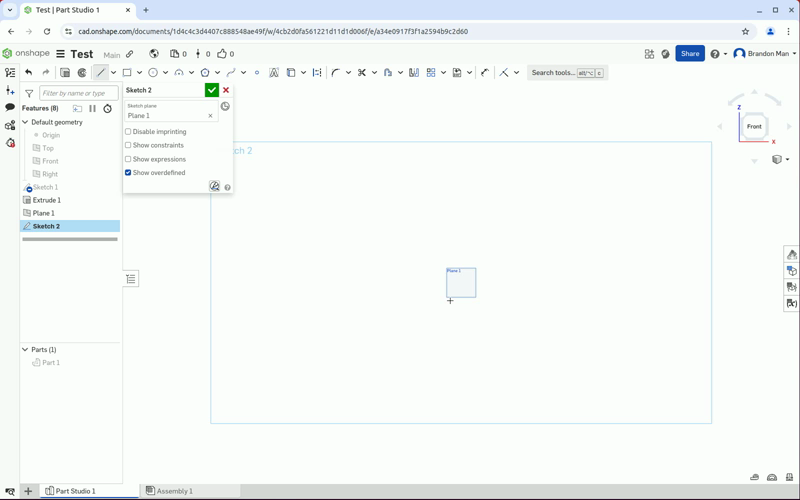
click(450, 300)
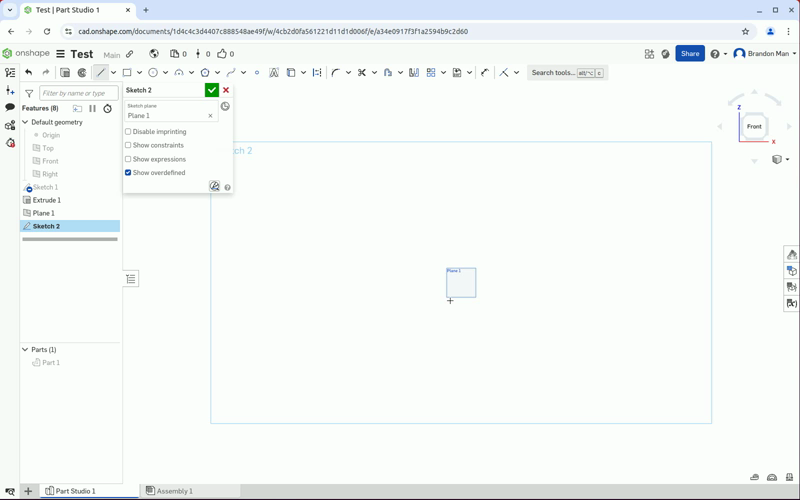
key_up(shift)
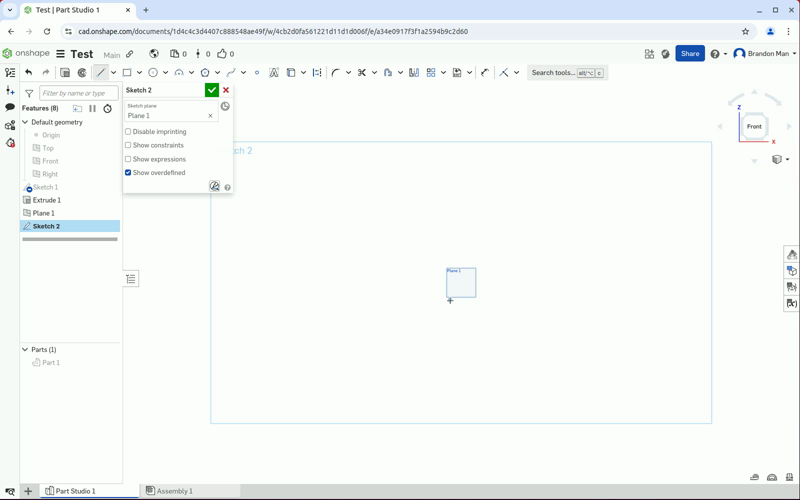
key_down(shift)
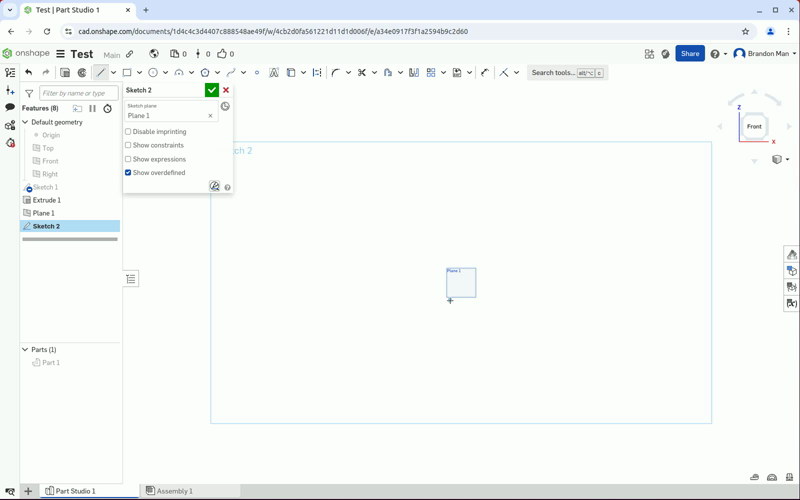
mouse_move(480, 300)
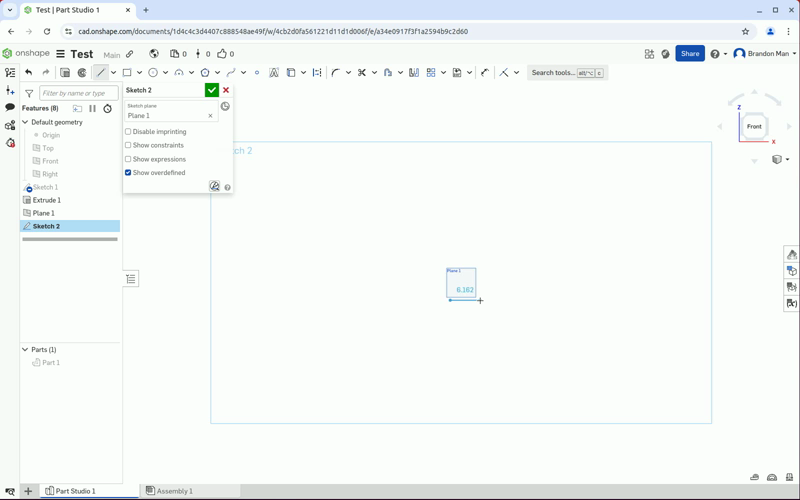
mouse_move(460, 300)
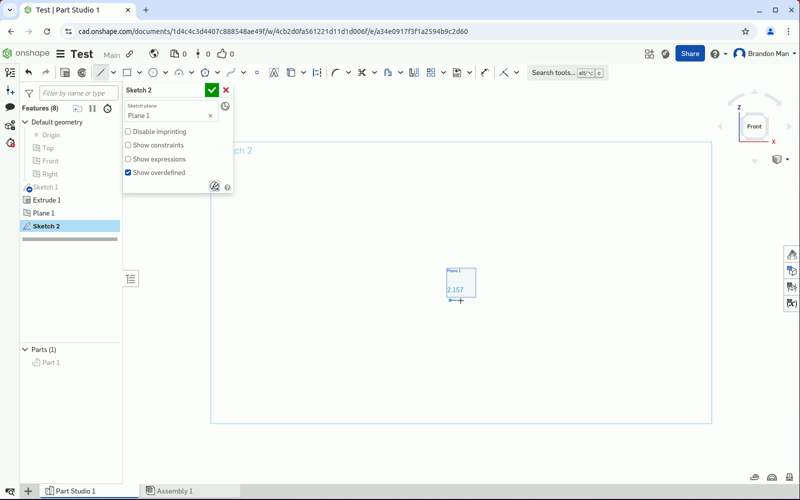
click(460, 300)
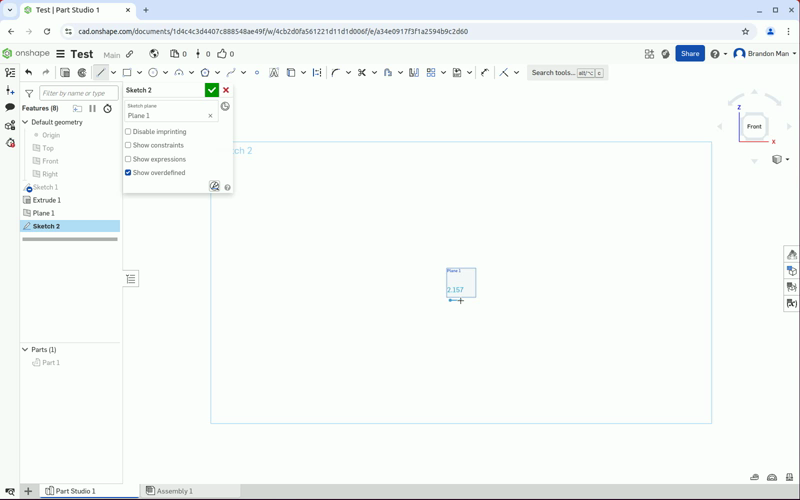
key_up(shift)
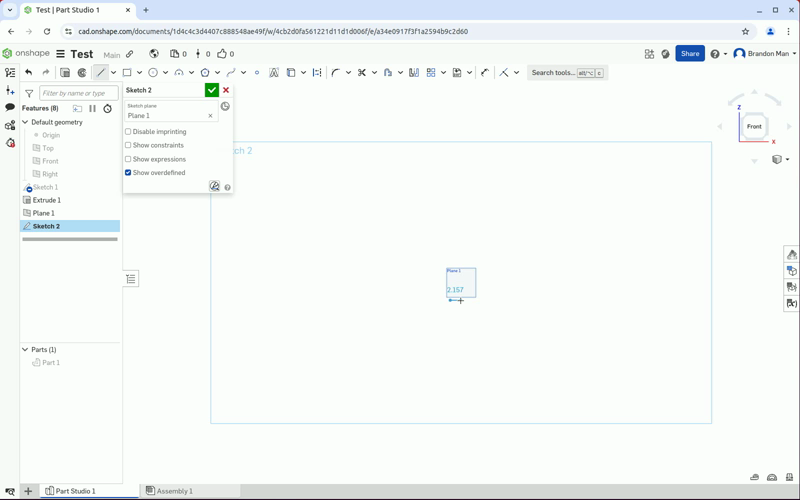
key_down(shift)
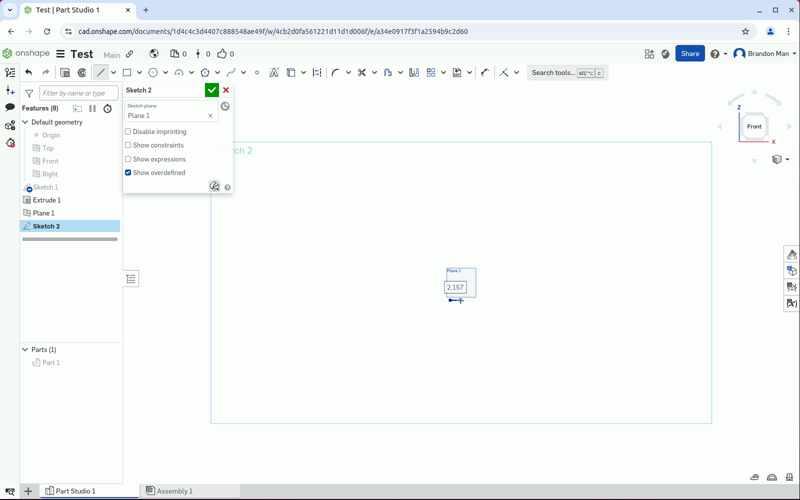
mouse_move(490, 300)
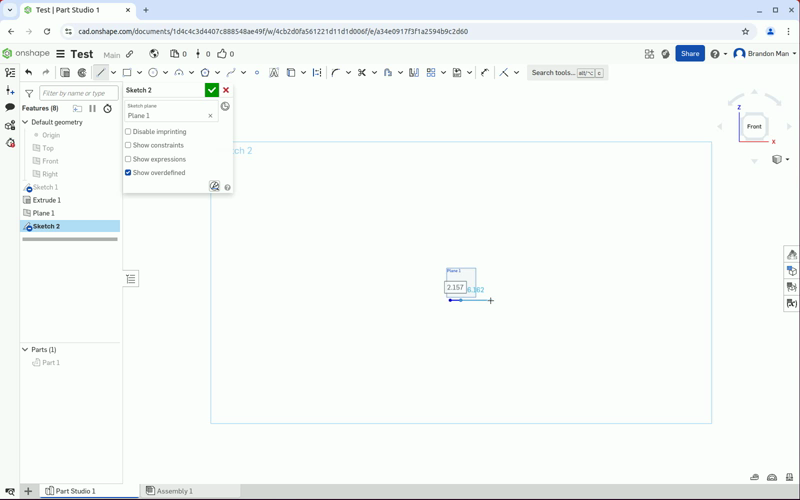
mouse_move(460, 290)
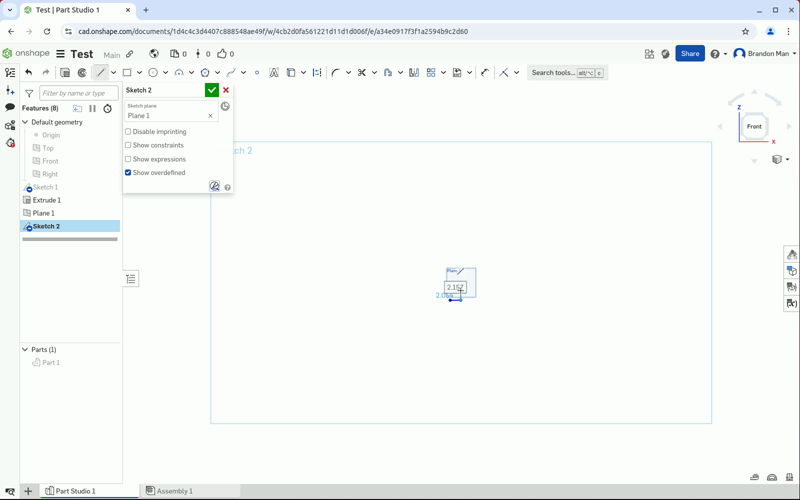
click(460, 290)
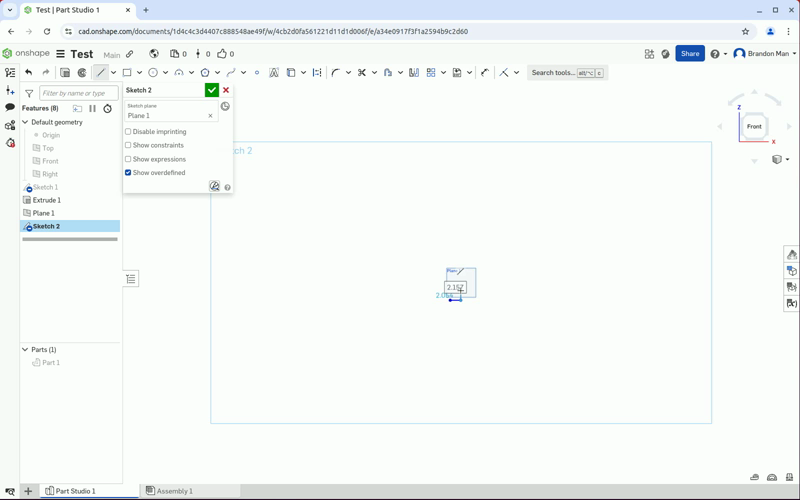
key_up(shift)
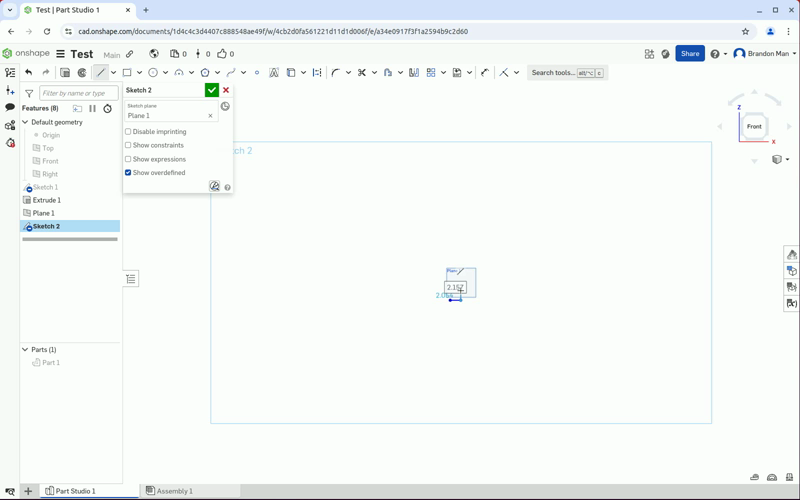
key_down(shift)
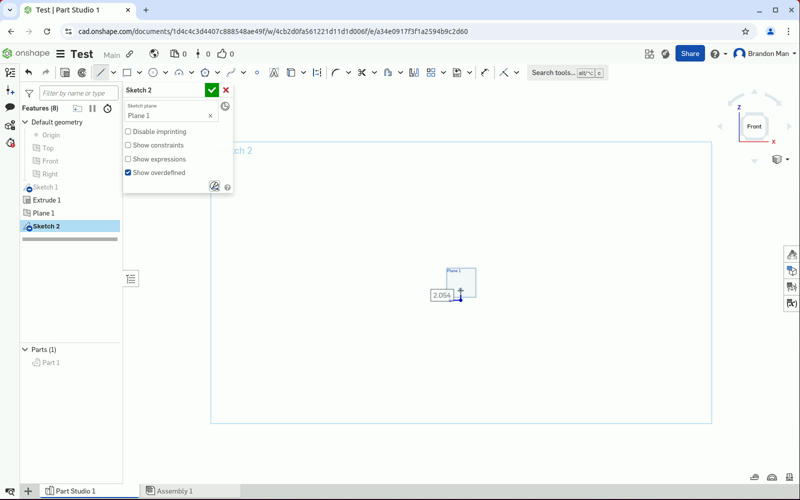
mouse_move(490, 290)
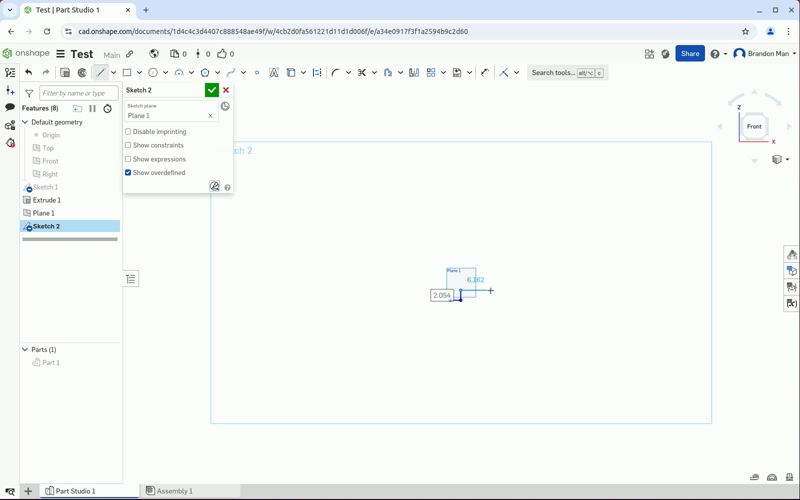
mouse_move(450, 290)
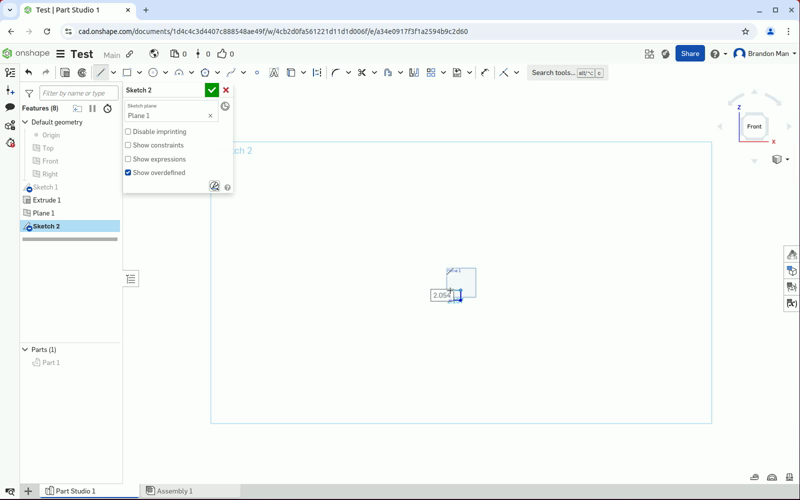
click(450, 290)
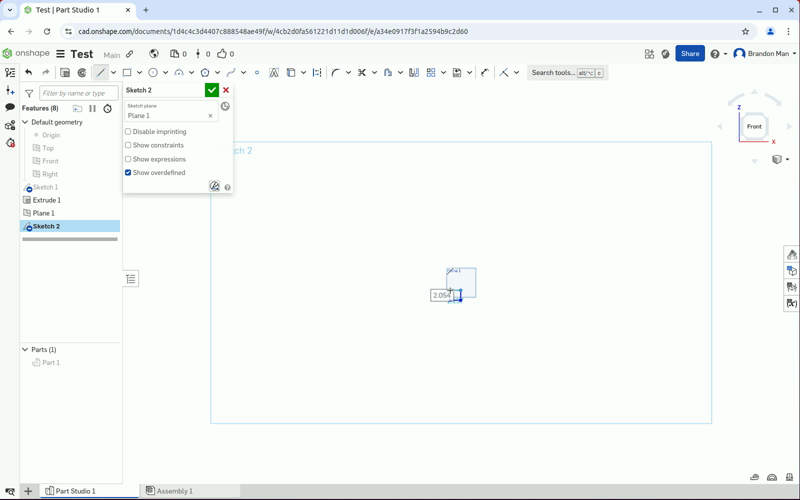
key_up(shift)
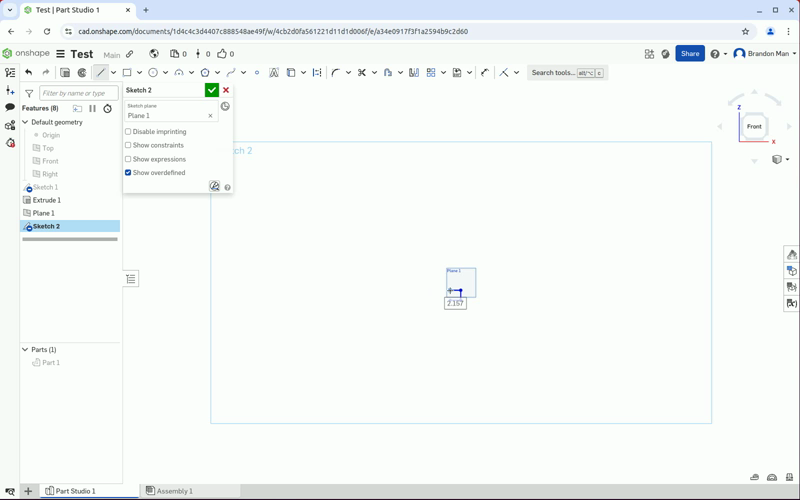
mouse_move(480, 290)
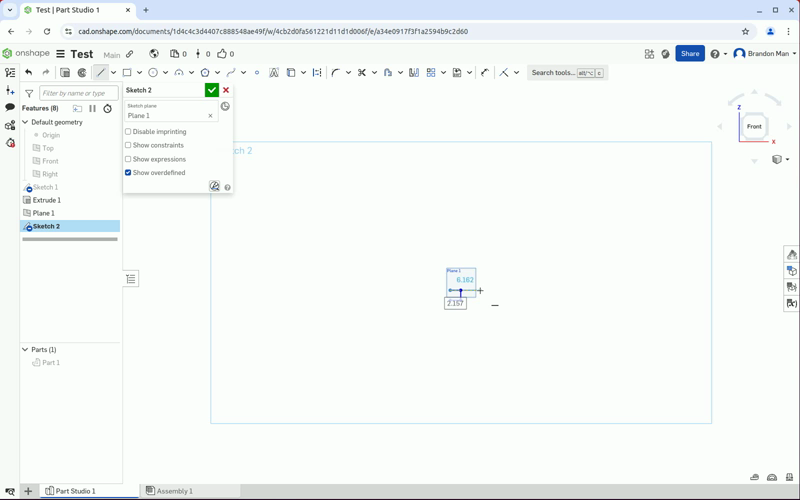
key_down(shift)
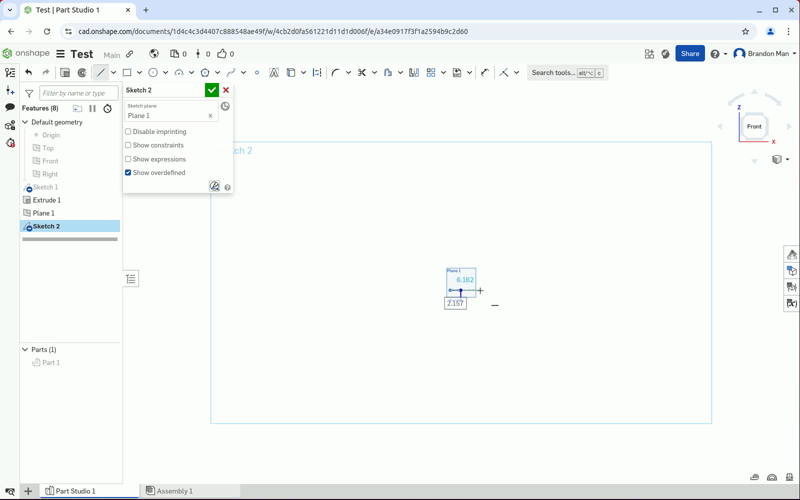
mouse_move(450, 300)
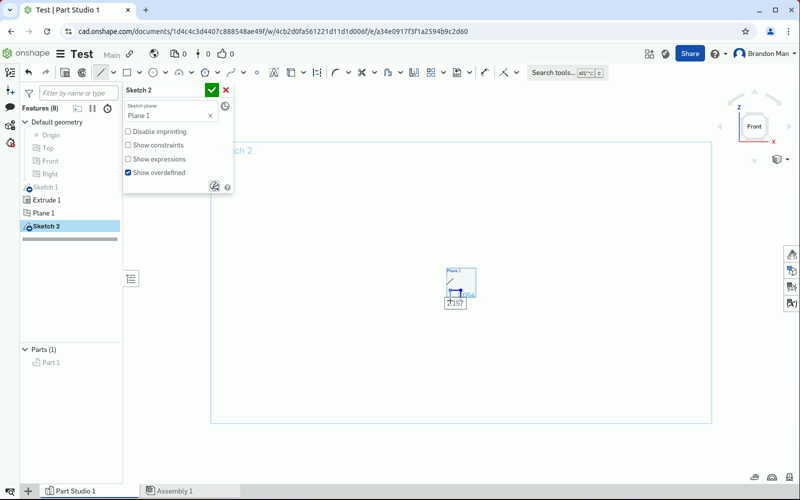
key_up(shift)
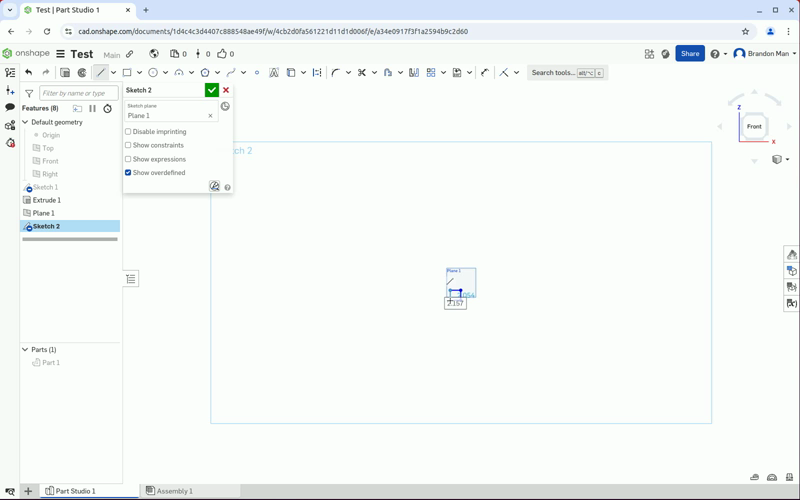
click(450, 300)
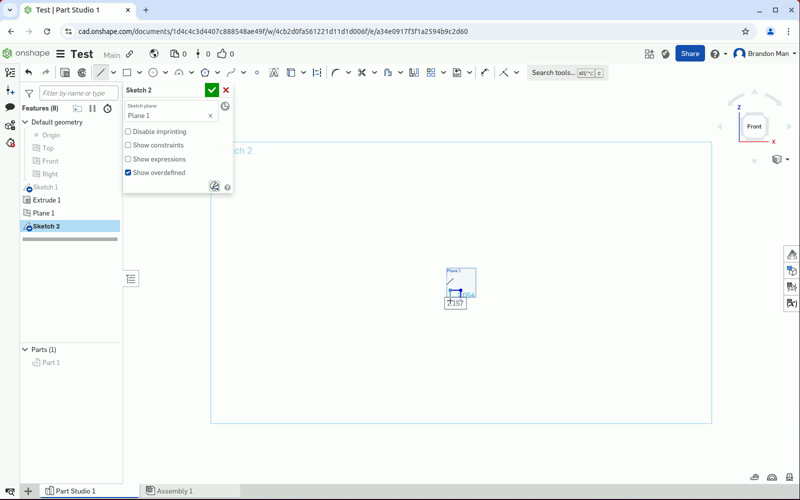
key(esc)
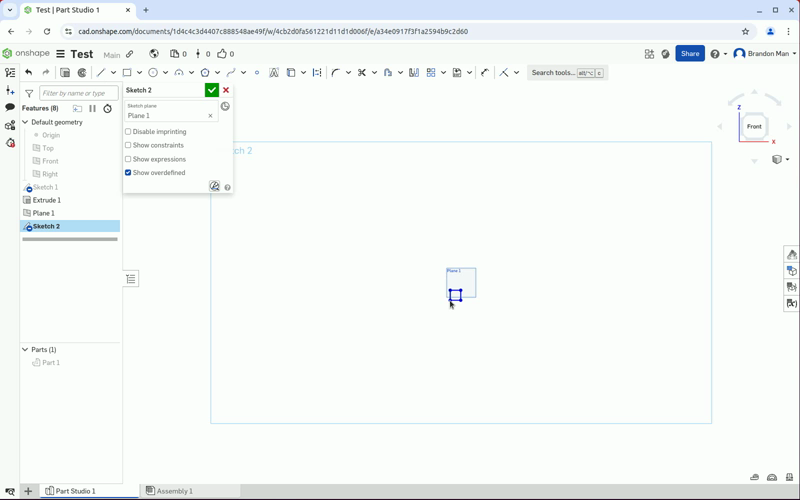
mouse_move(455, 292)
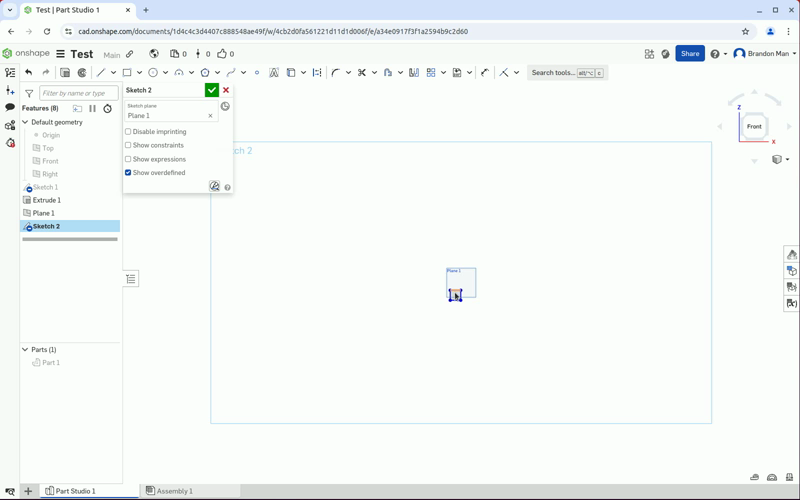
scroll(6)
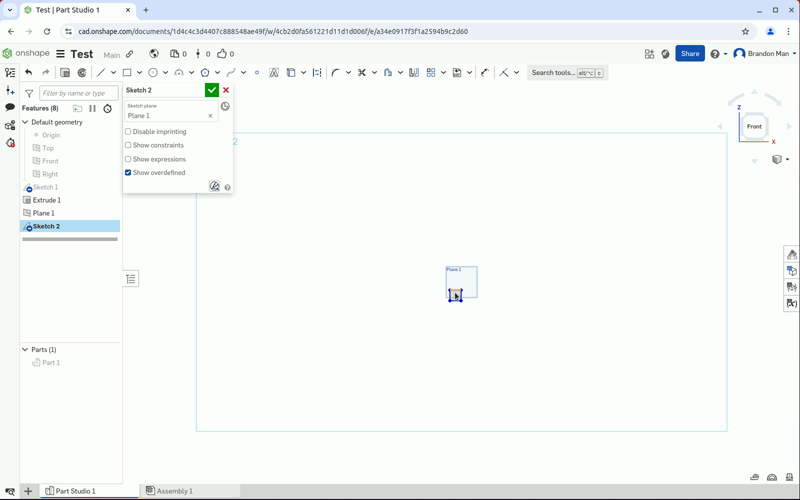
scroll(6)
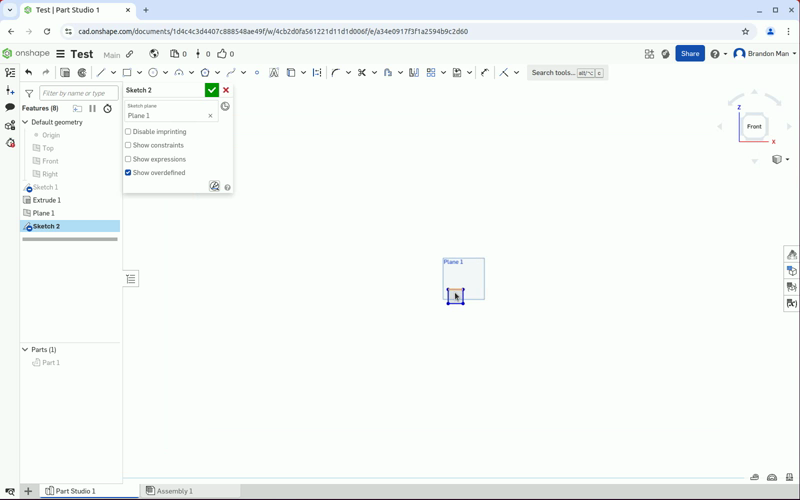
scroll(6)
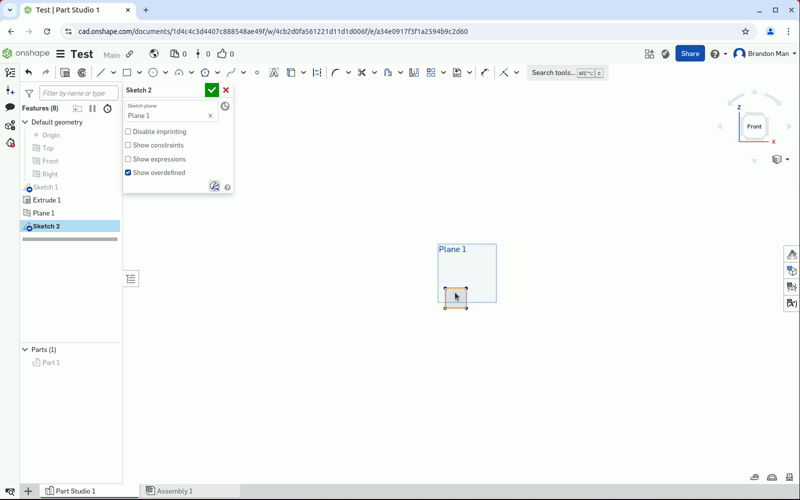
scroll(6)
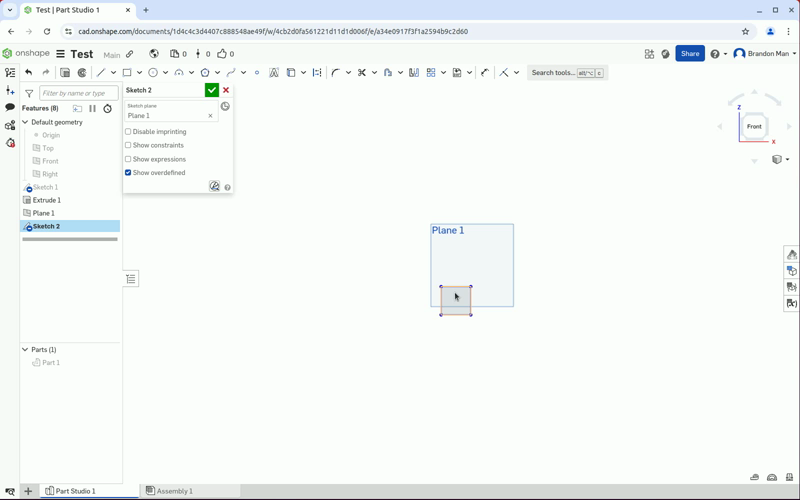
scroll(6)
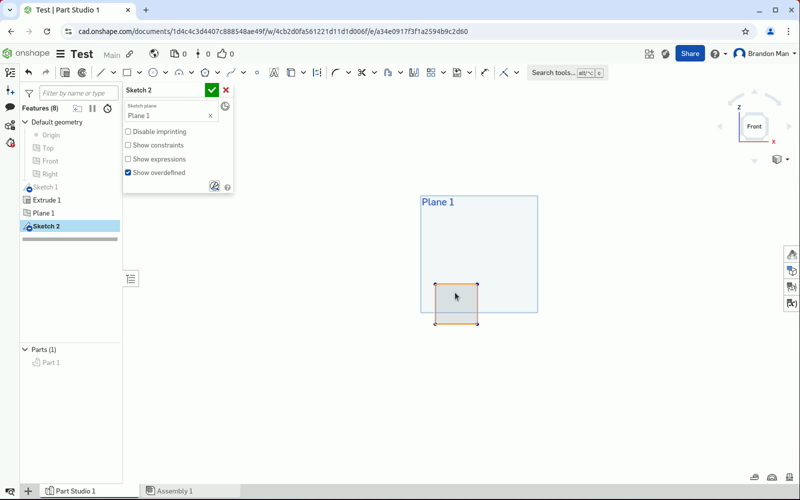
scroll(6)
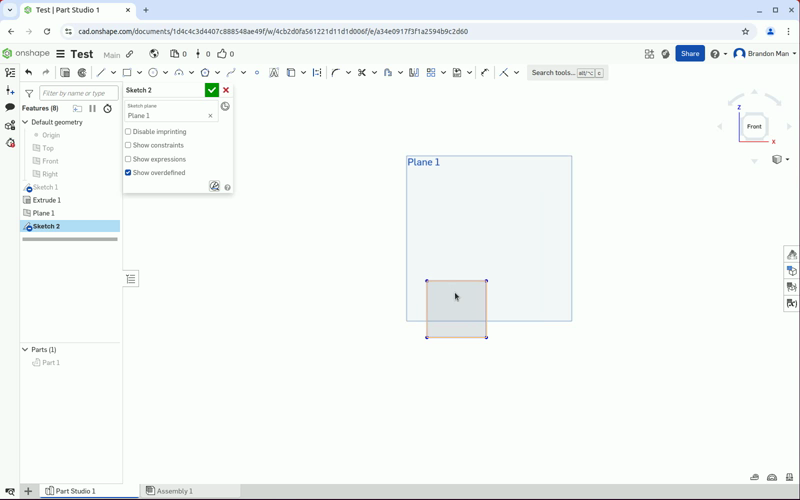
scroll(6)
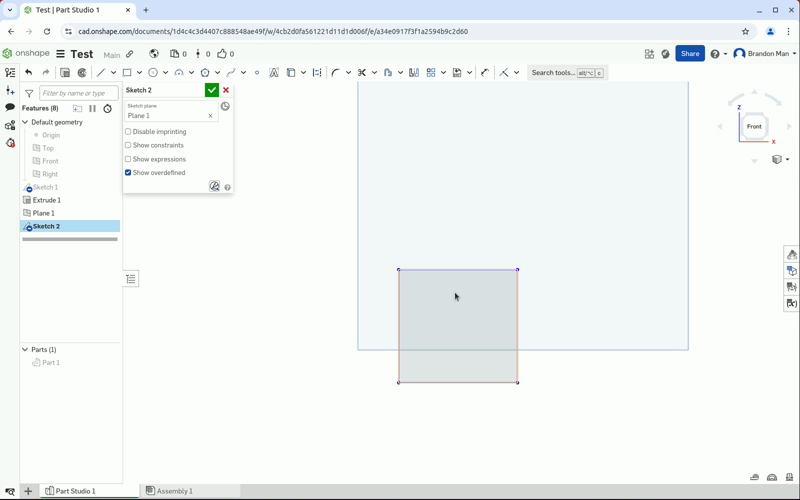
click(455, 292)
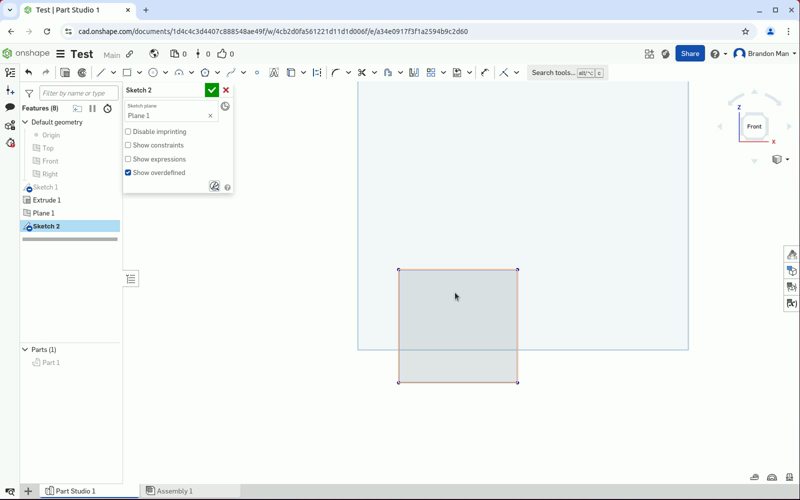
scroll(-6)
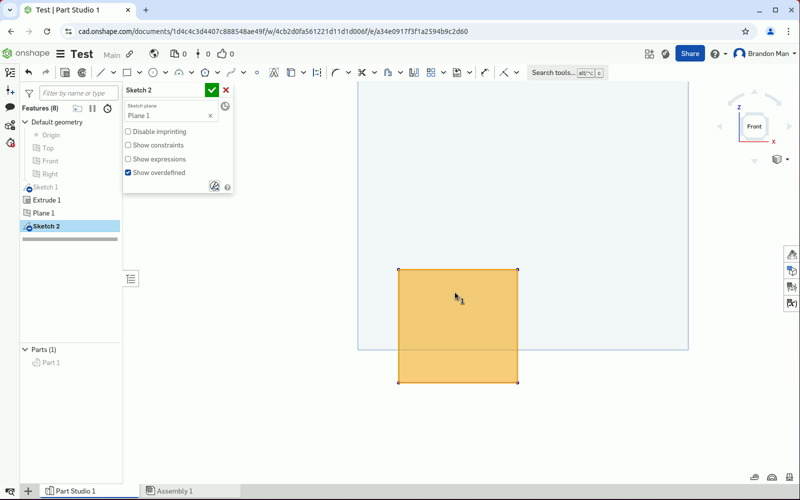
scroll(-6)
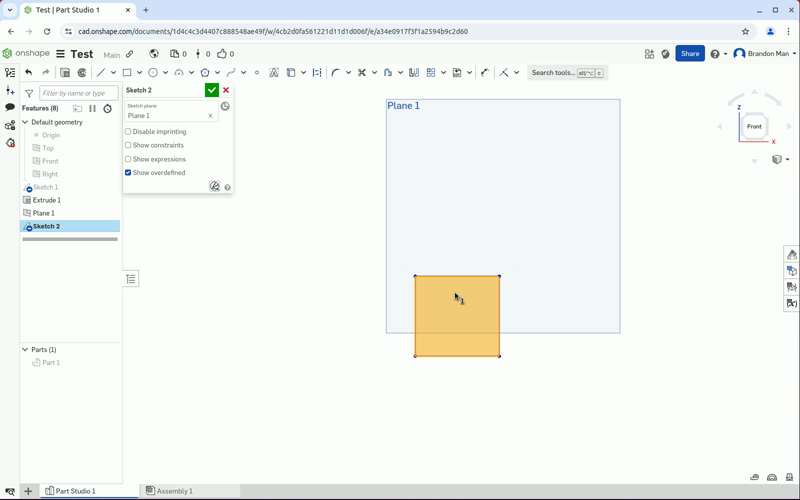
scroll(-6)
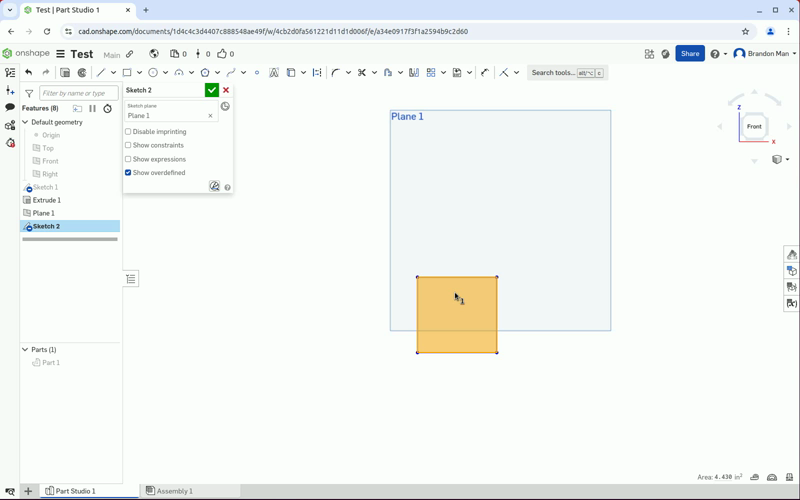
scroll(-6)
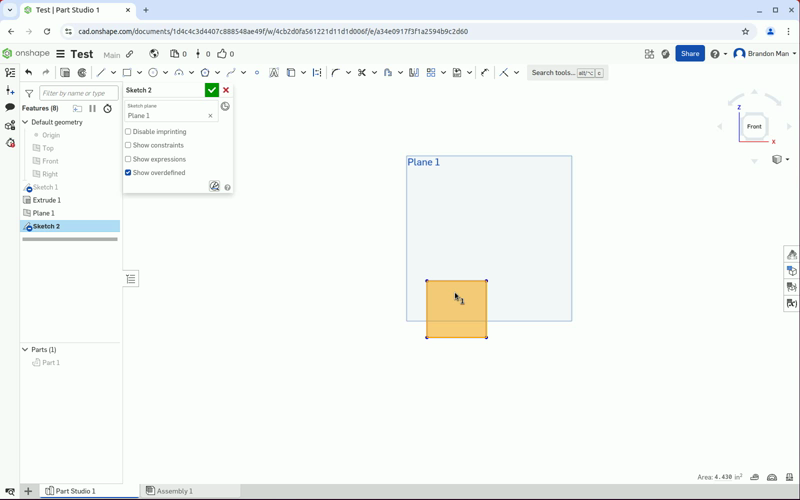
scroll(-6)
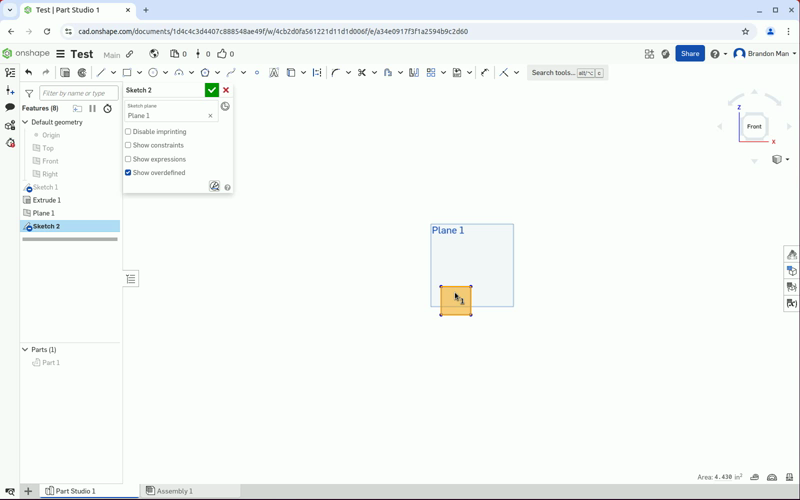
scroll(-6)
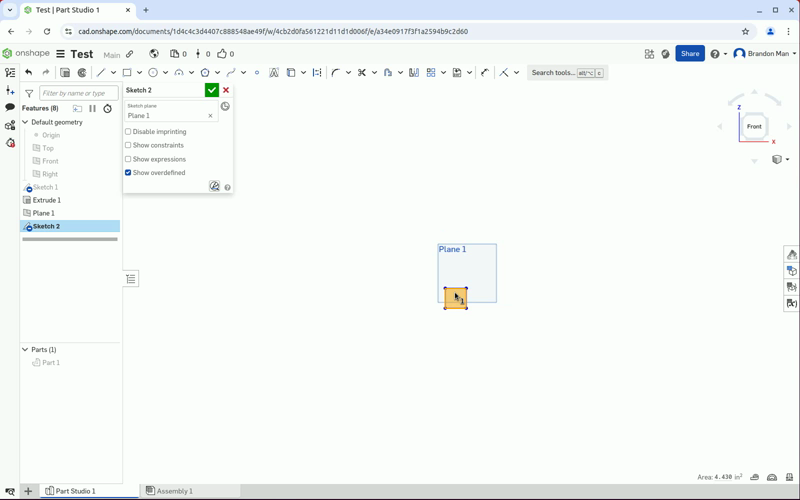
scroll(-6)
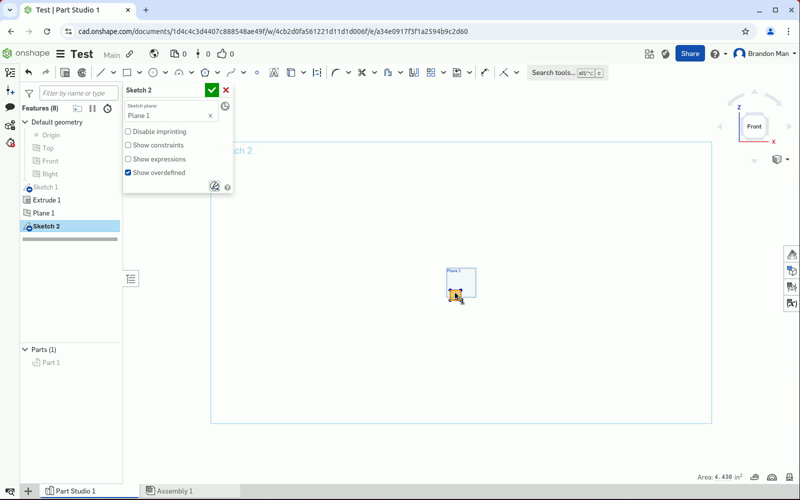
mouse_move(73, 352)
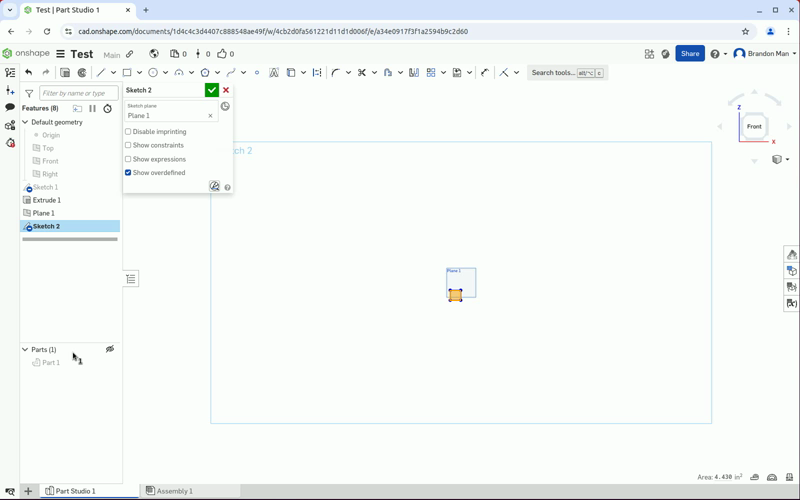
key(shift+y)
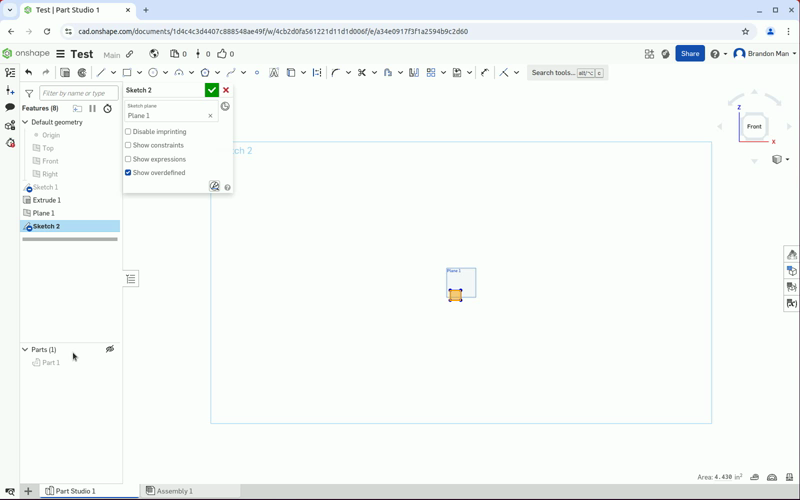
key(shift+e)
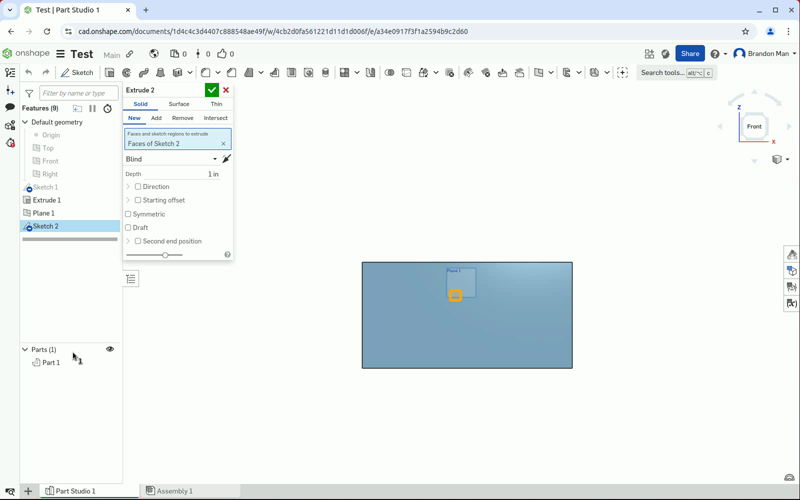
mouse_move(143, 106)
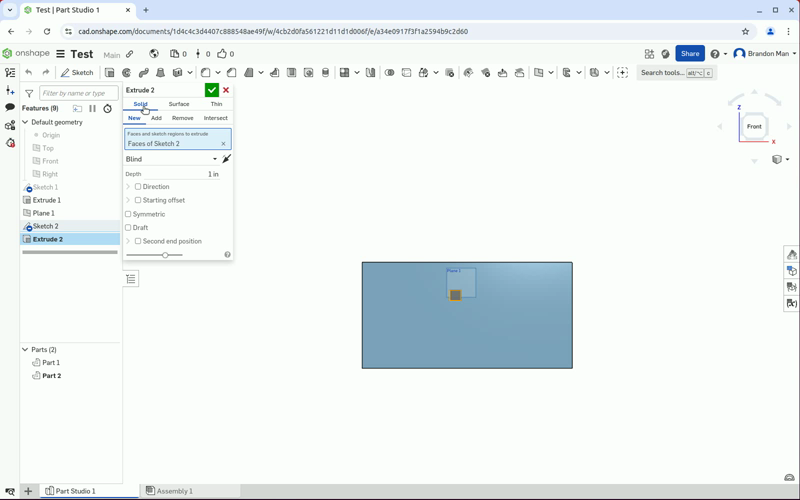
click(143, 106)
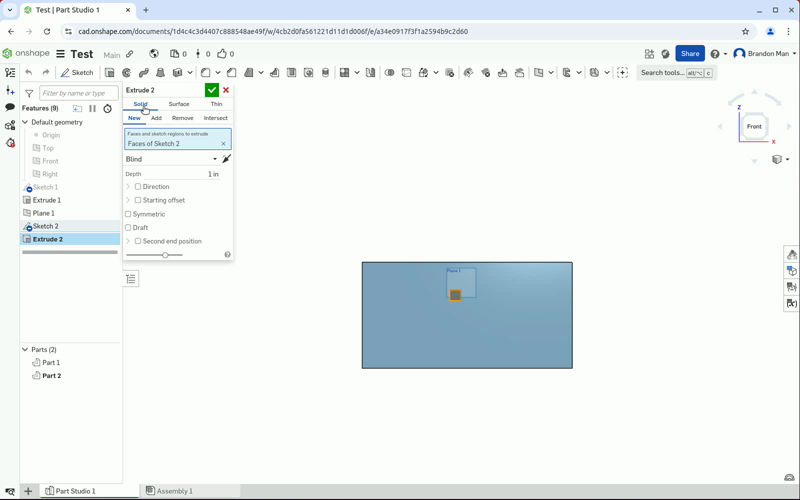
mouse_move(186, 120)
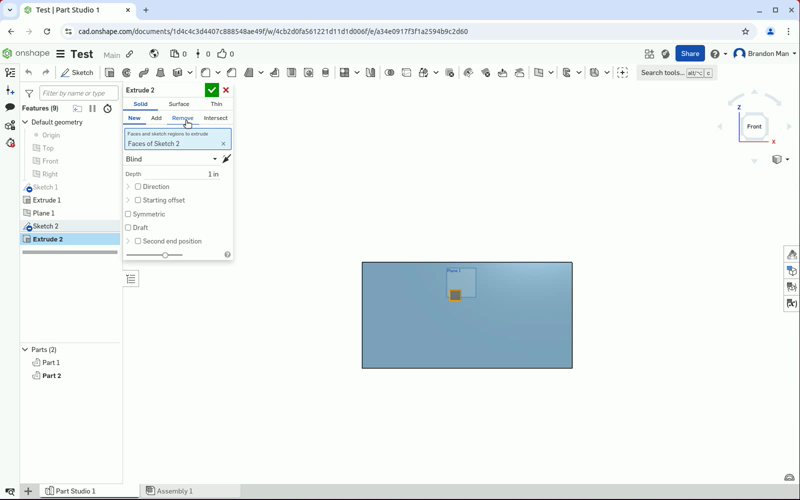
click(186, 120)
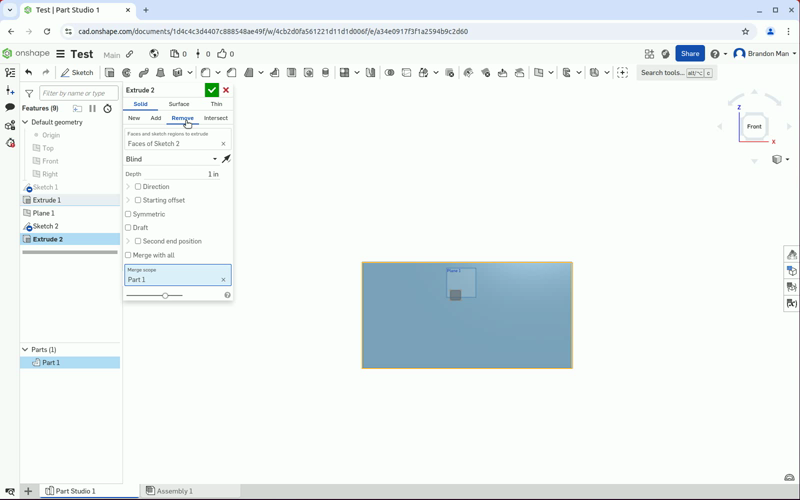
key(tab, 4)
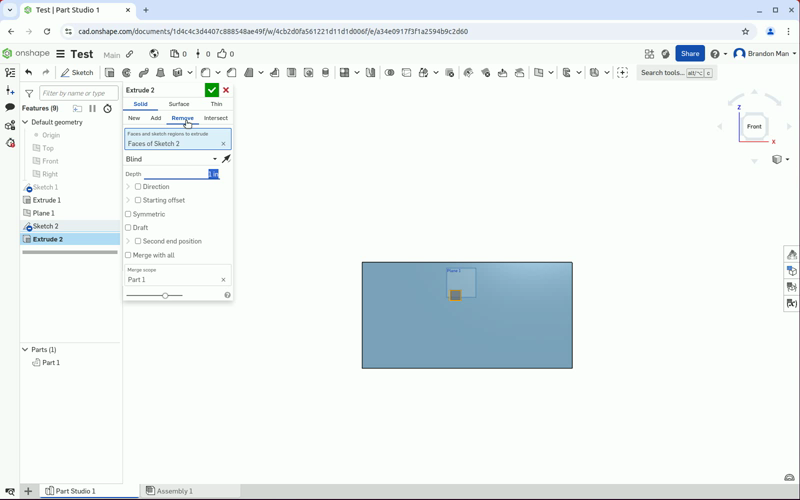
text(1.444)
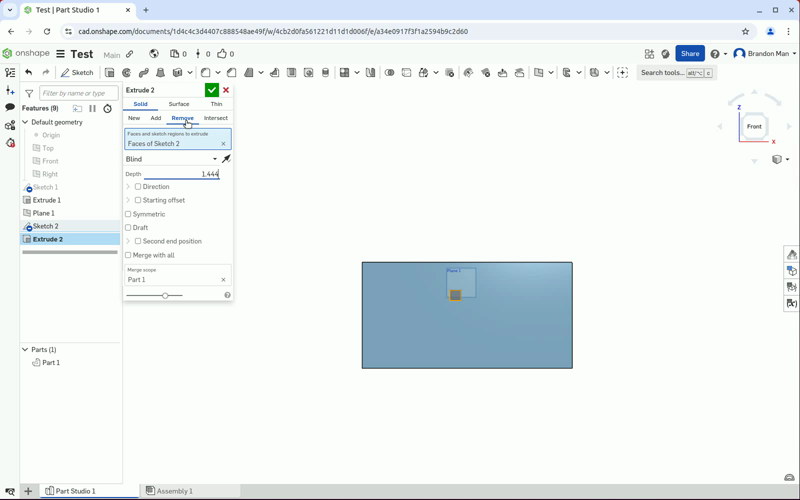
key(tab, 6)
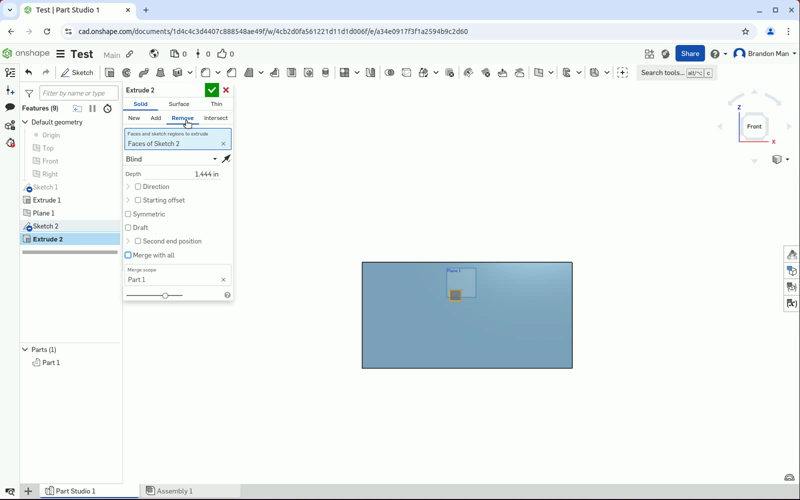
key(space)
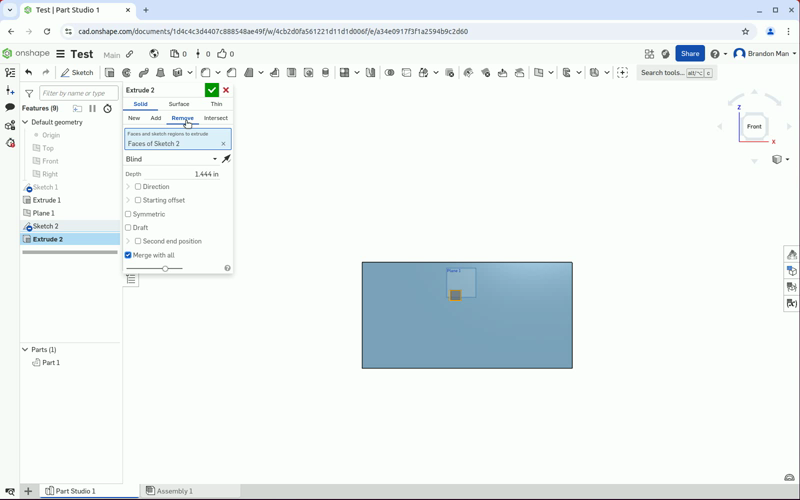
key(enter)
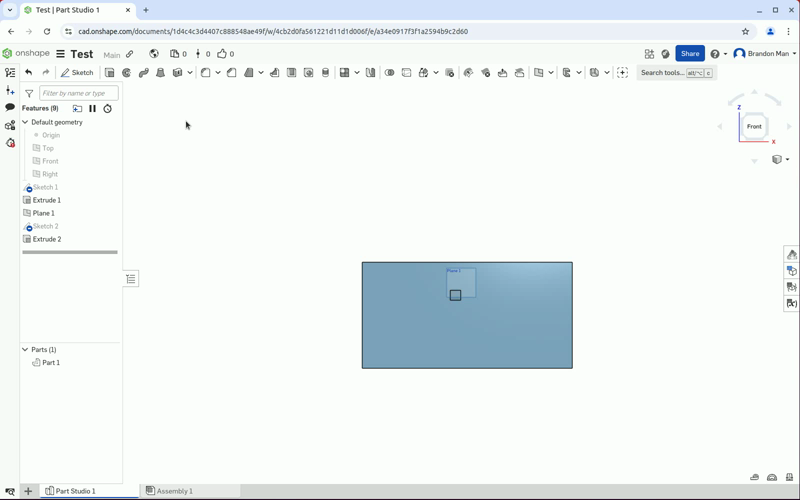
key(shift+h)
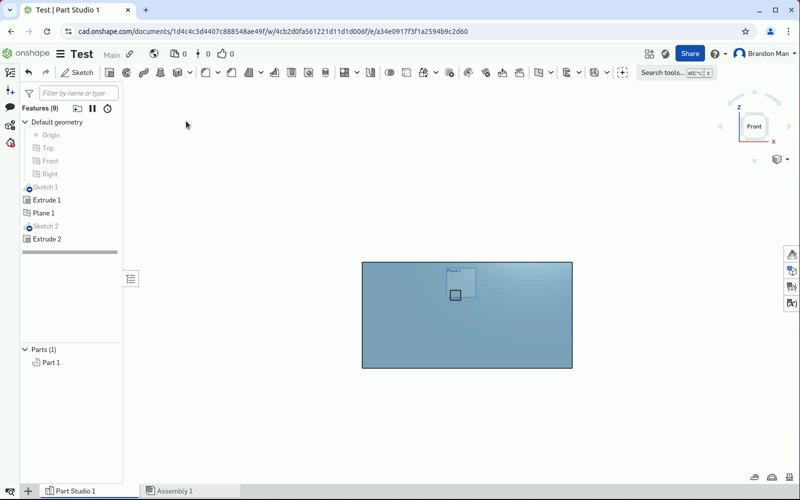
key(shift+h)
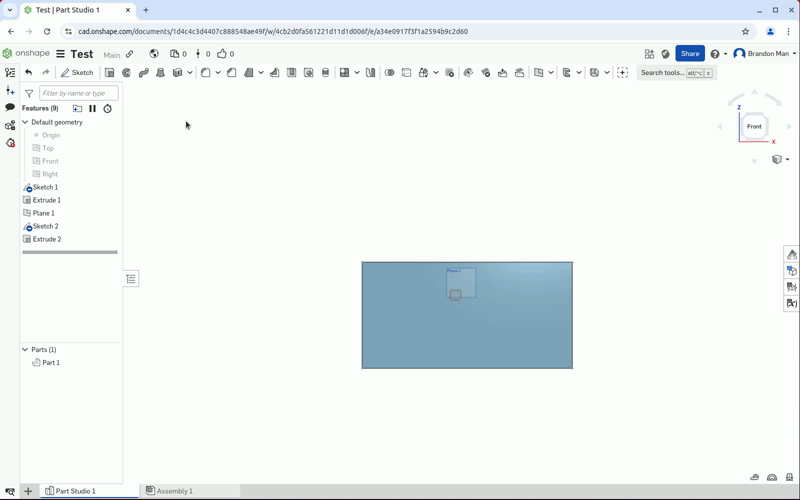
key(shift+7)
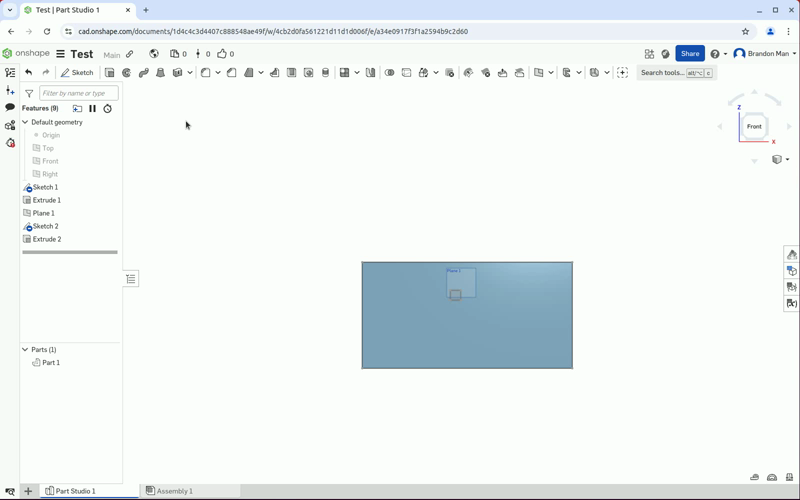
key(left, 2)
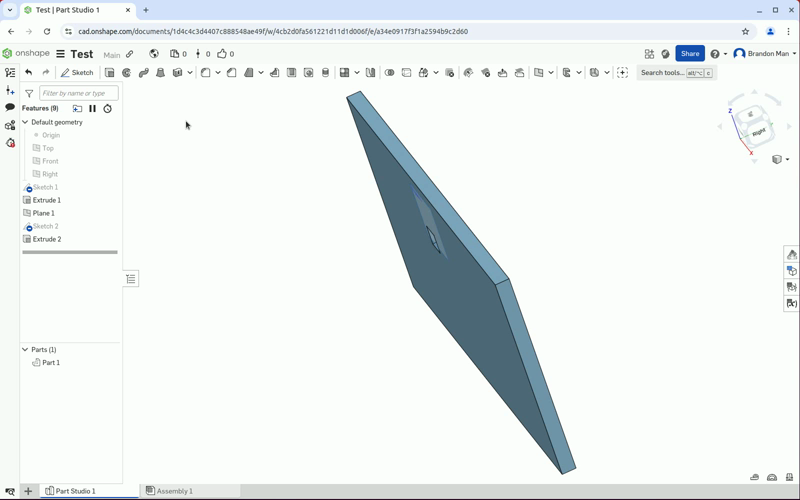
key(down, 2)
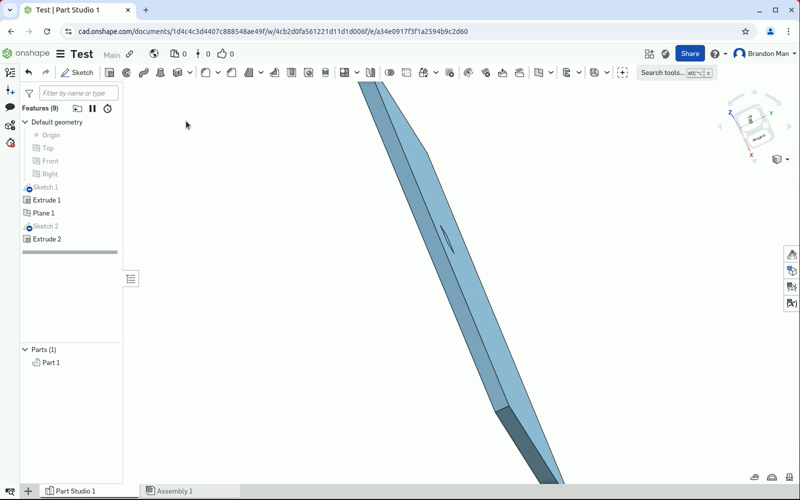
key(up, 2)
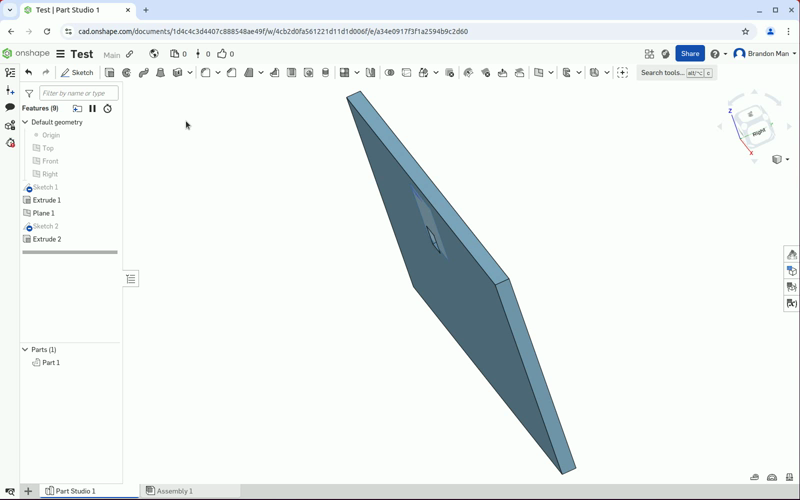
key(right, 2)
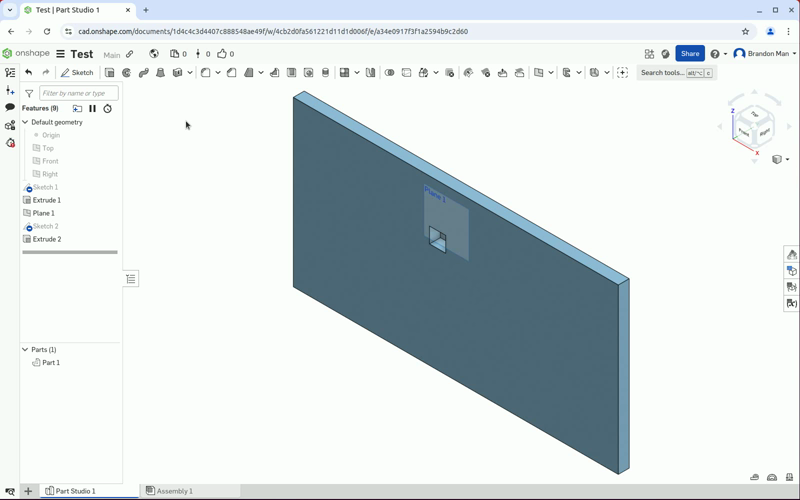
mouse_move(73, 189)
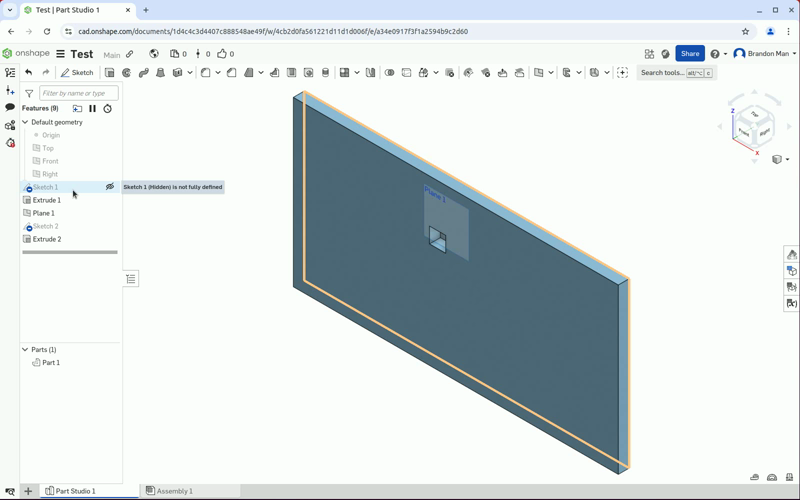
click(73, 189)